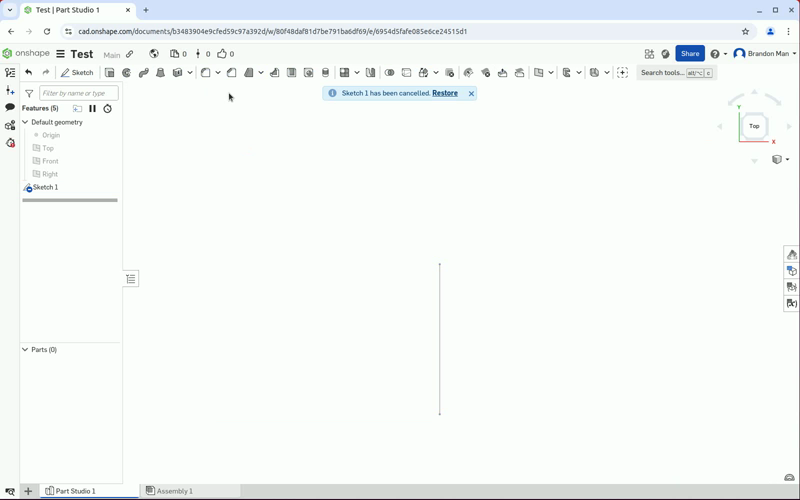
key(shift+h)
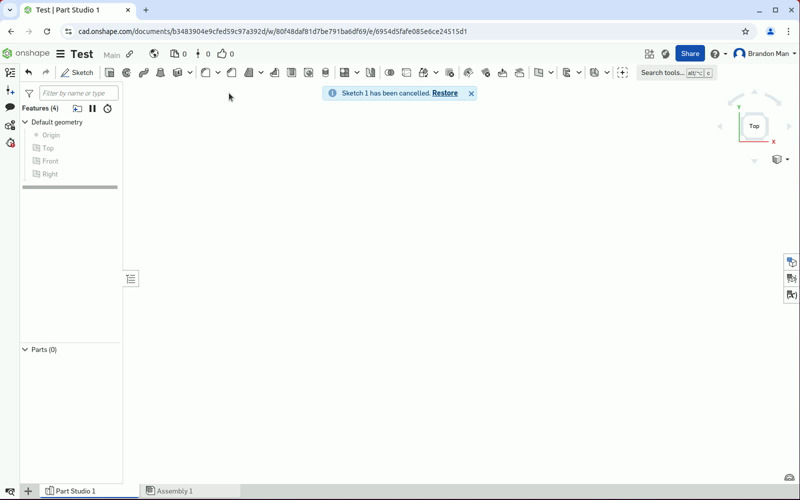
mouse_move(73, 352)
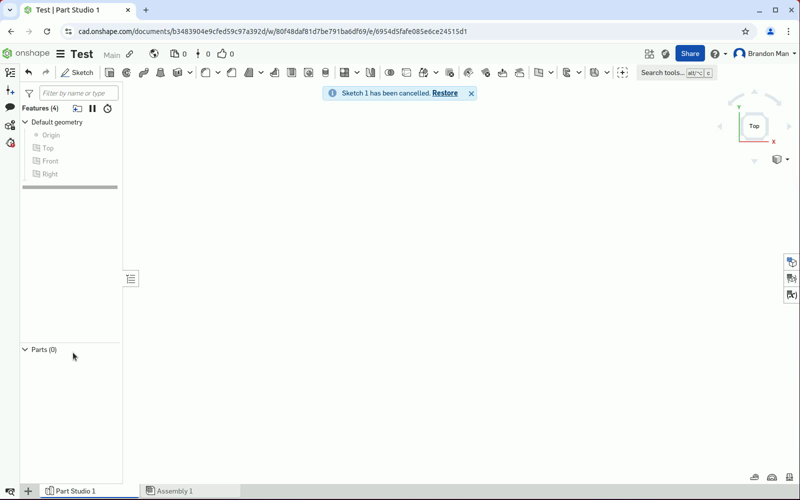
key(y)
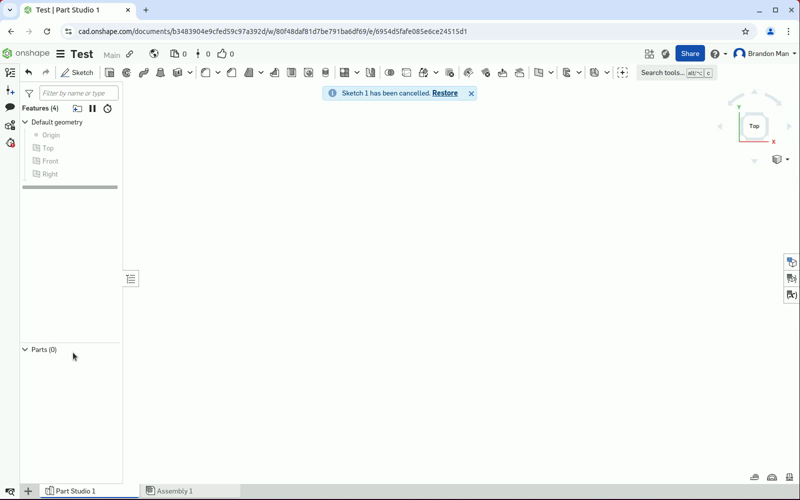
key(shift+p)
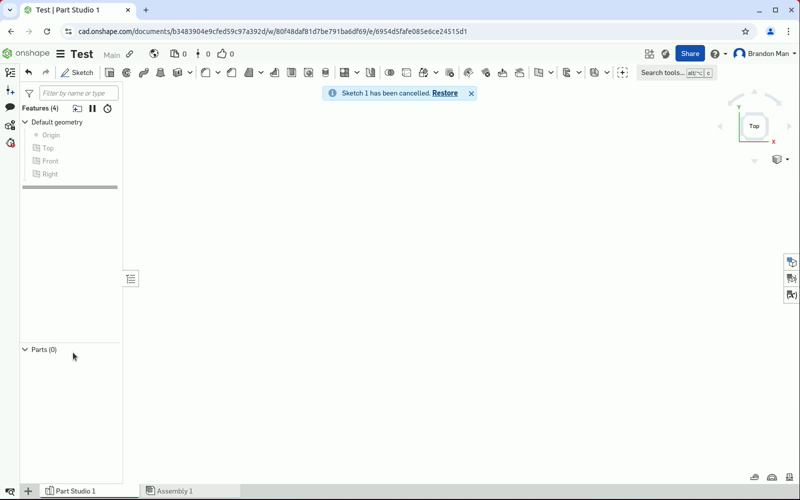
key(space)
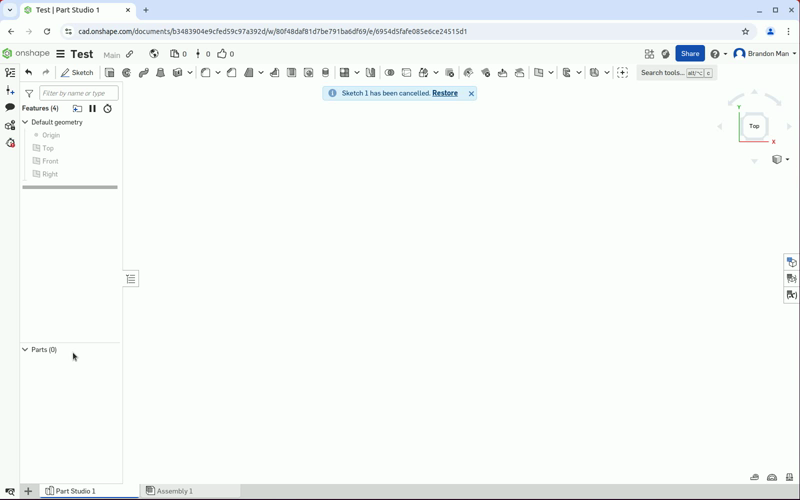
key_down(shift)
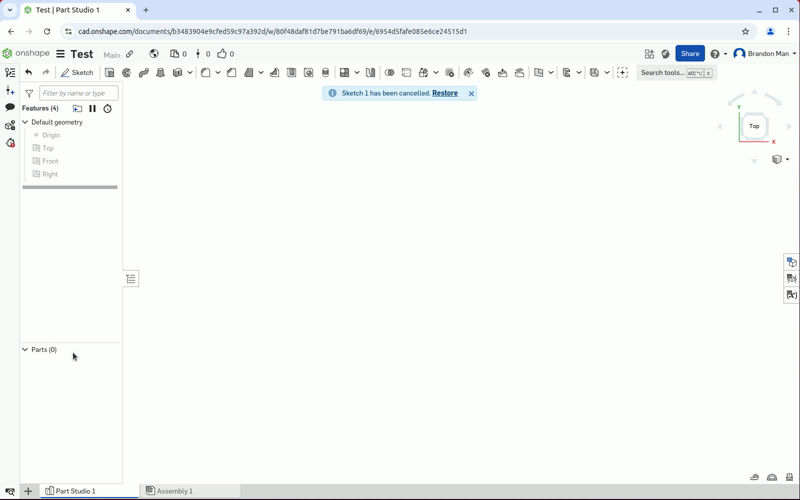
key(up)
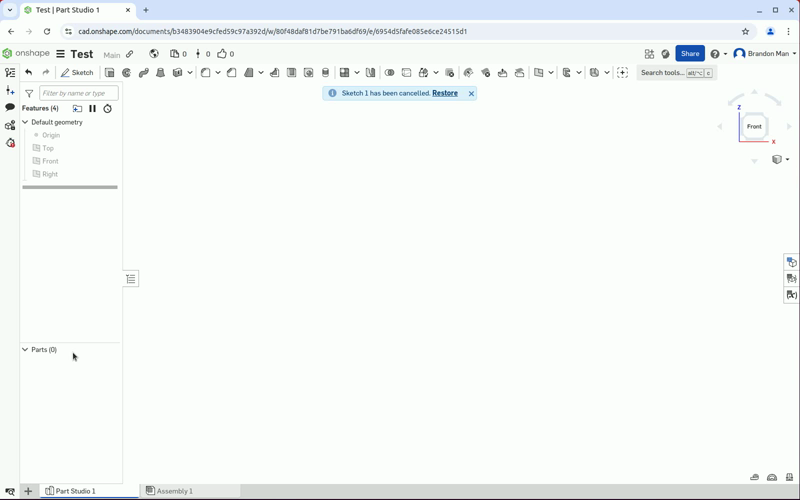
key_up(shift)
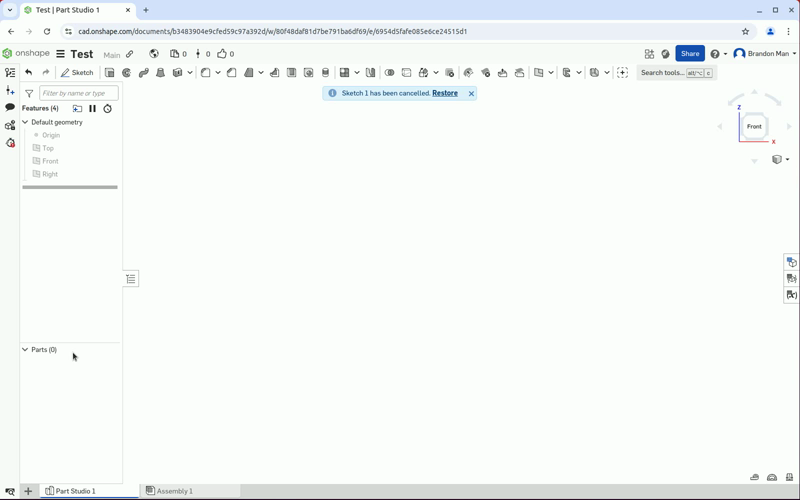
mouse_move(73, 352)
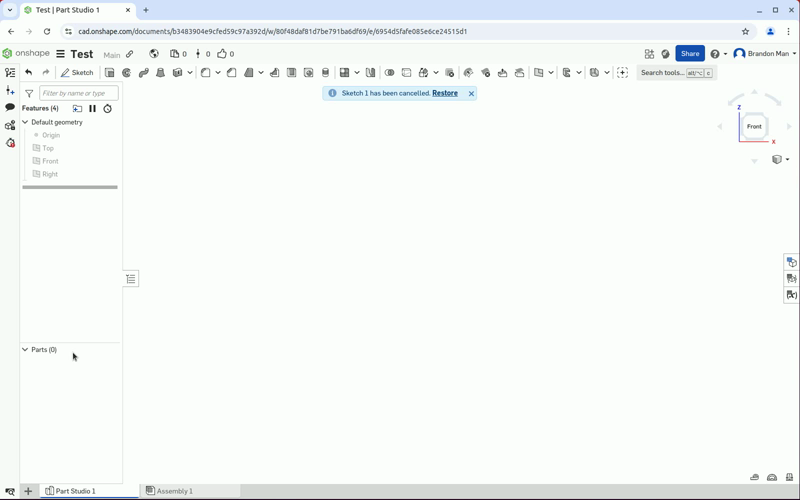
key(shift+y)
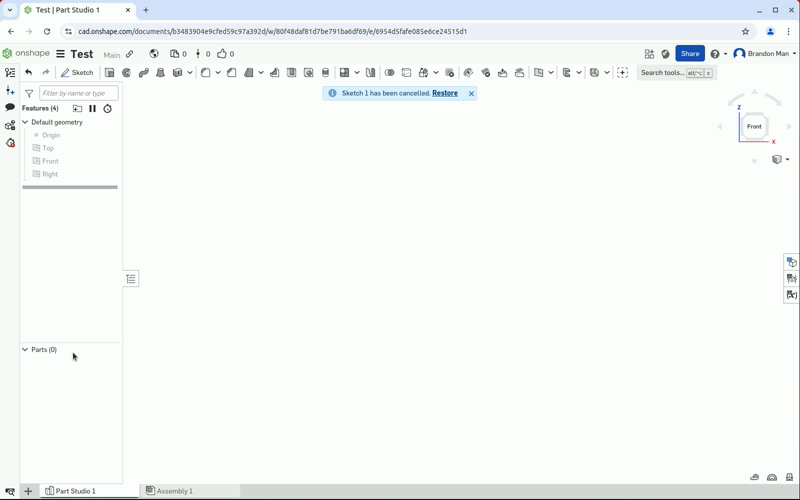
key(shift+s)
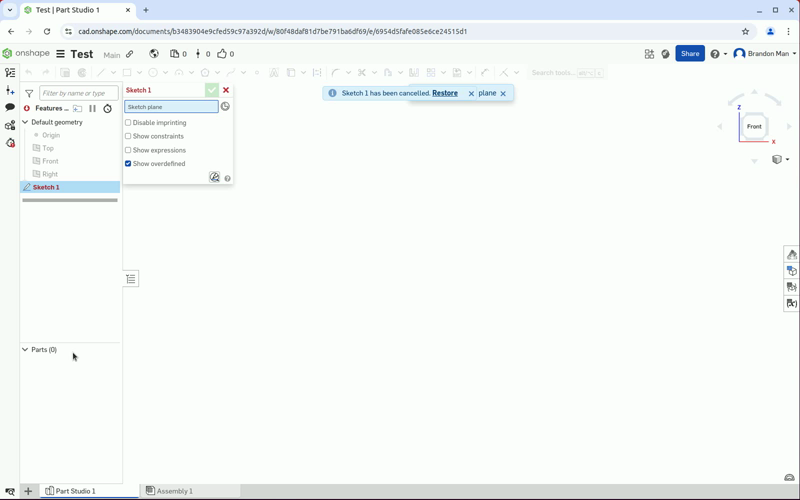
mouse_move(73, 163)
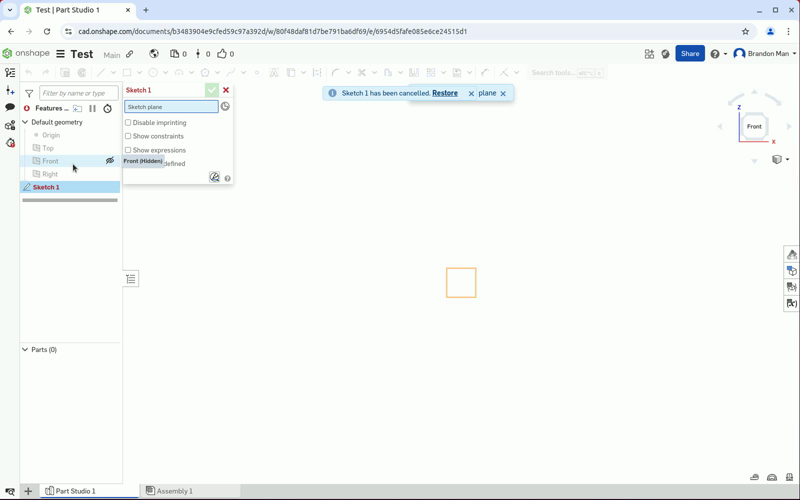
click(73, 163)
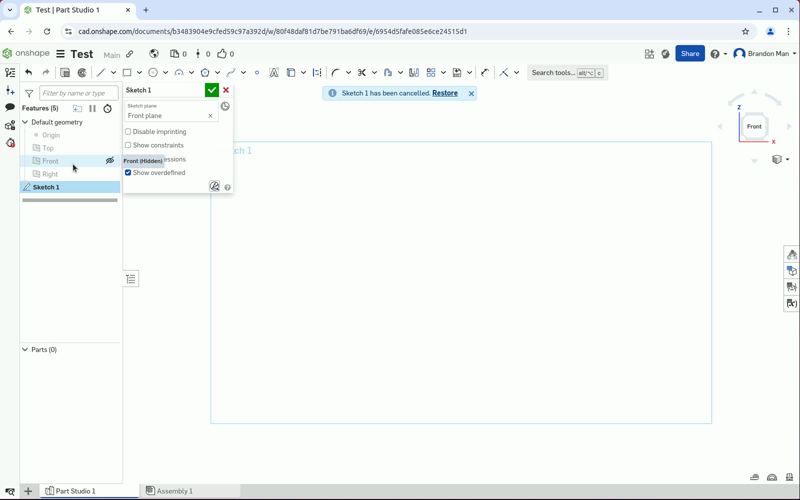
mouse_move(73, 352)
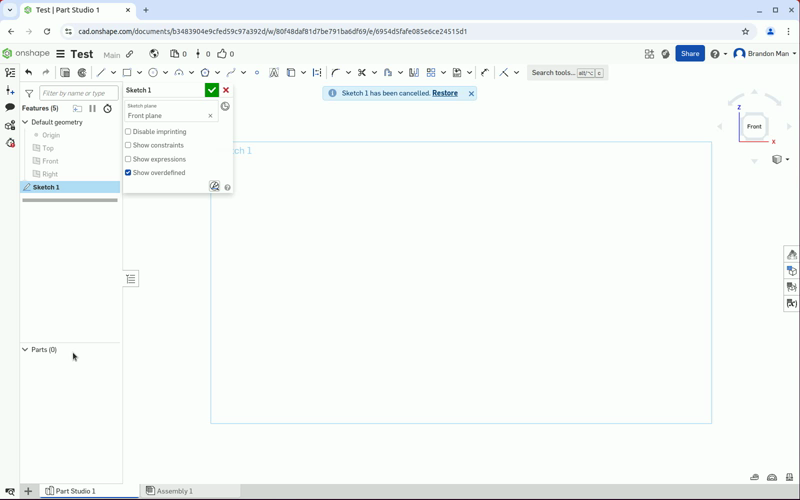
key(y)
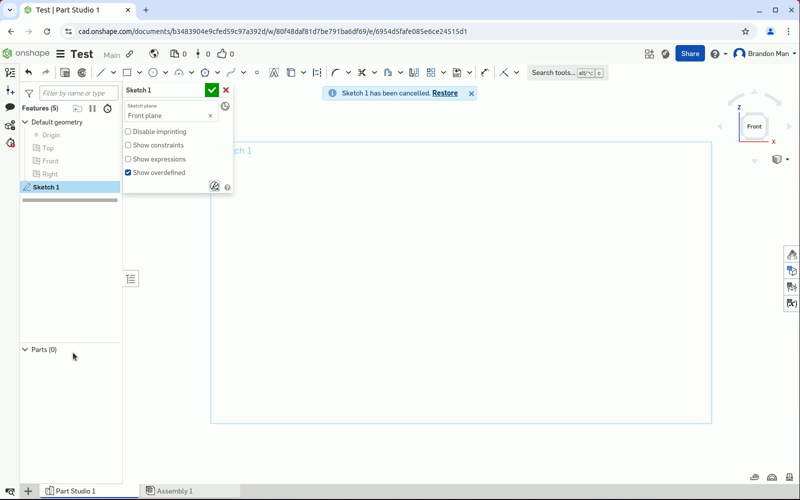
key(l)
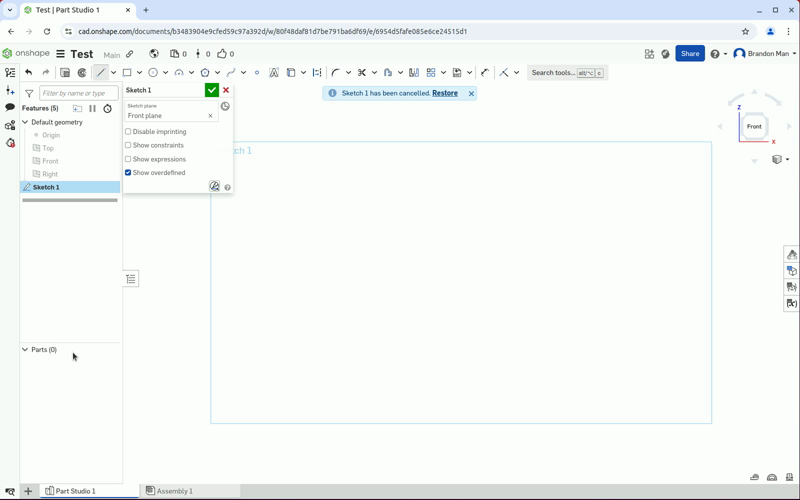
key_down(shift)
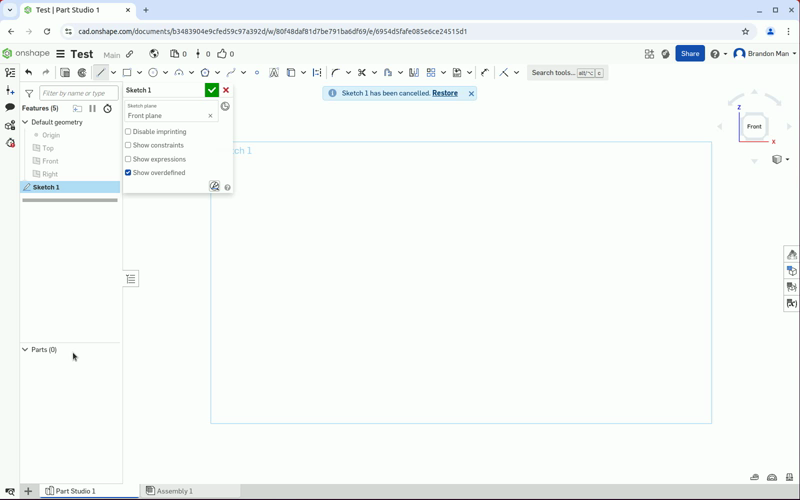
mouse_move(348, 357)
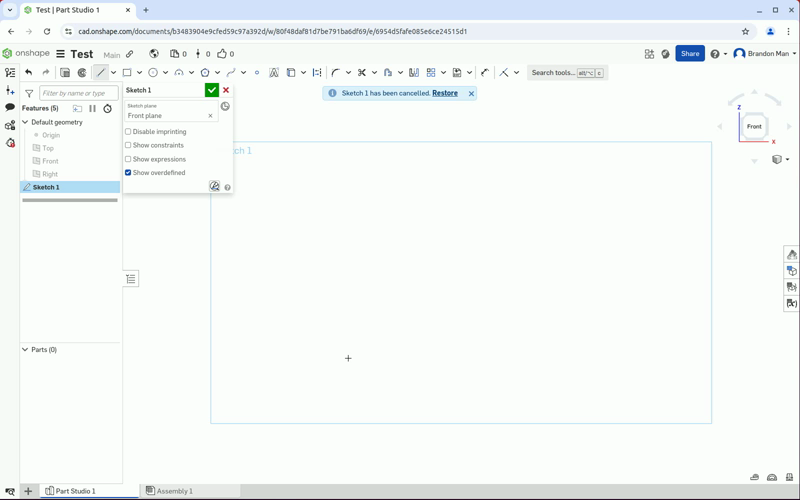
click(348, 357)
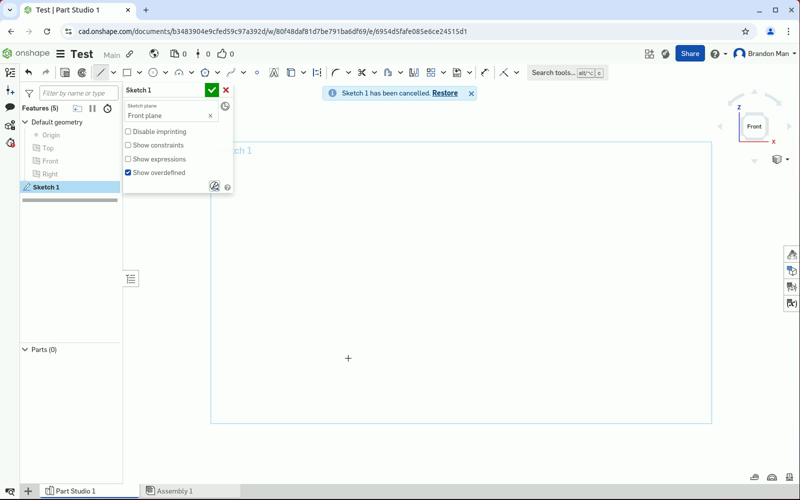
key_up(shift)
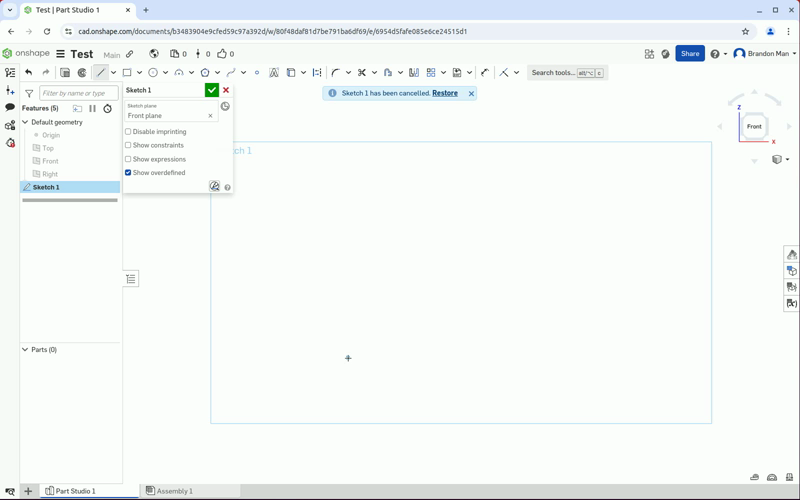
key_down(shift)
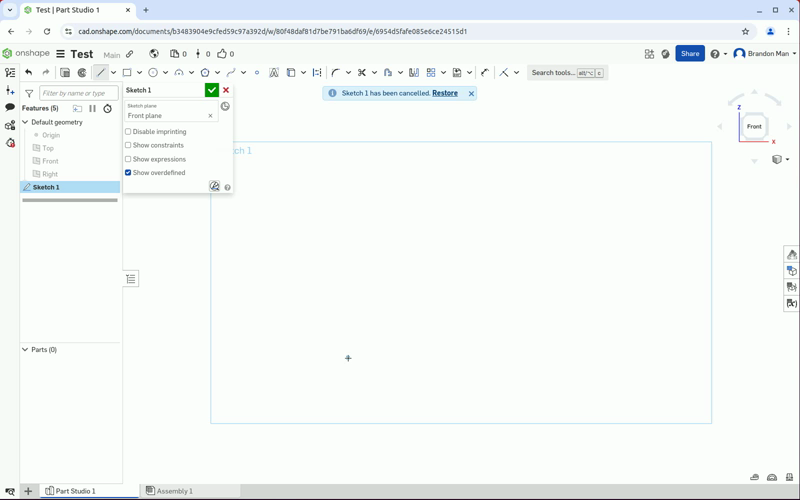
mouse_move(572, 357)
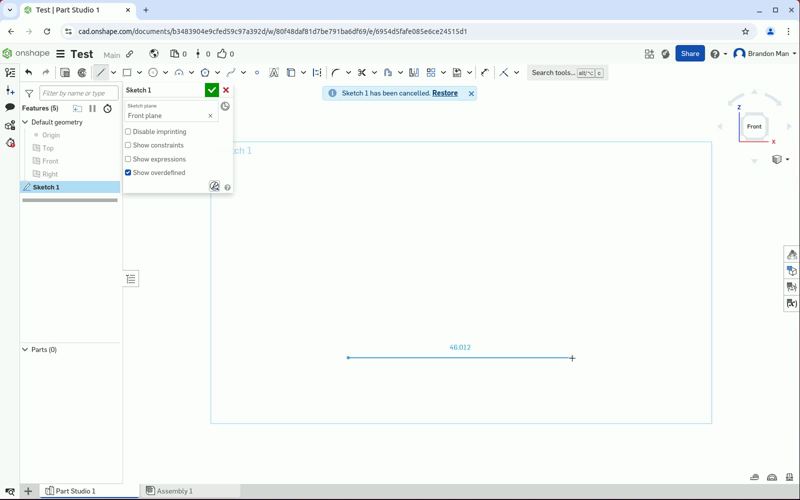
click(572, 357)
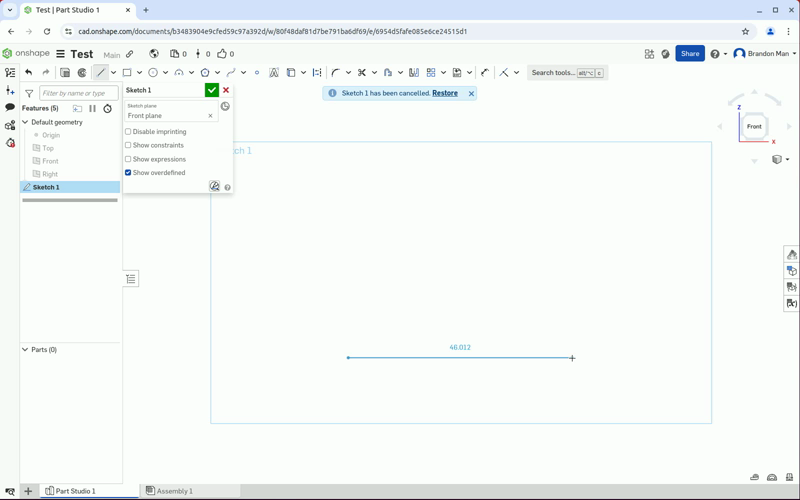
key_up(shift)
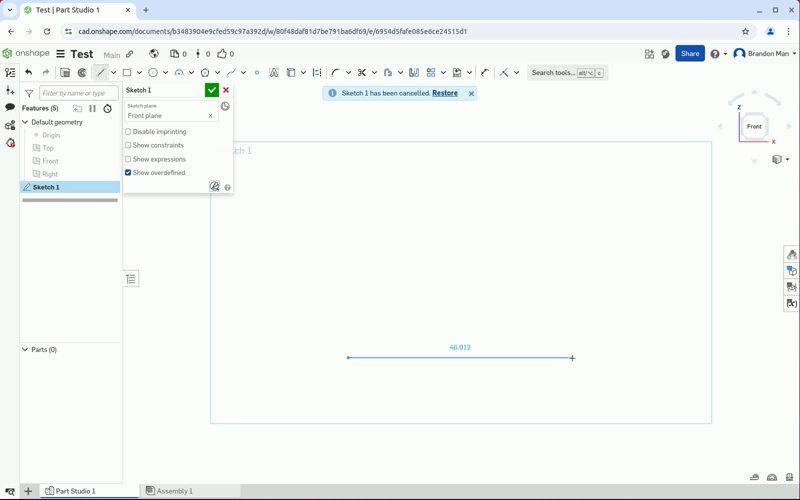
key_down(shift)
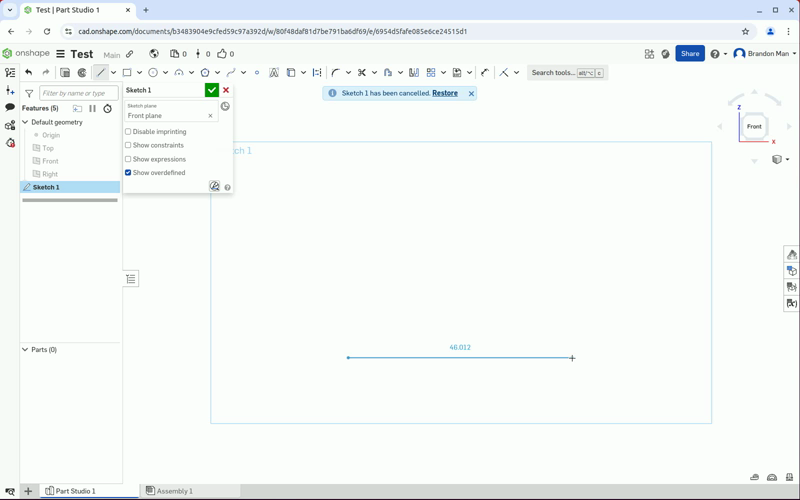
mouse_move(572, 209)
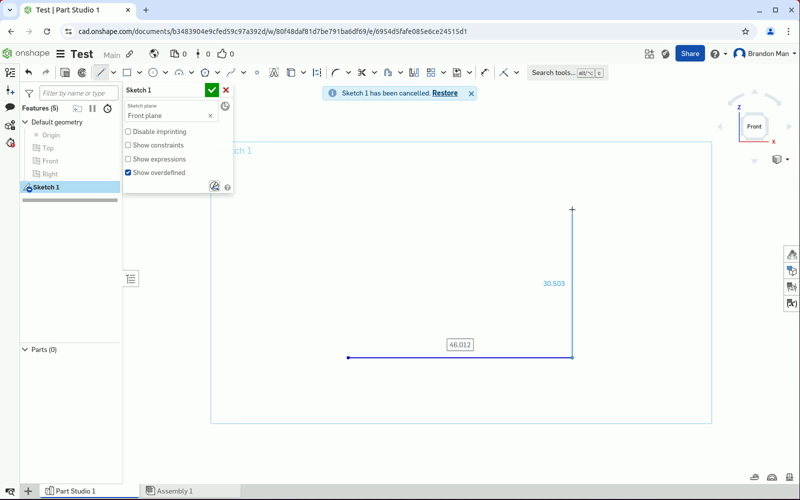
click(572, 209)
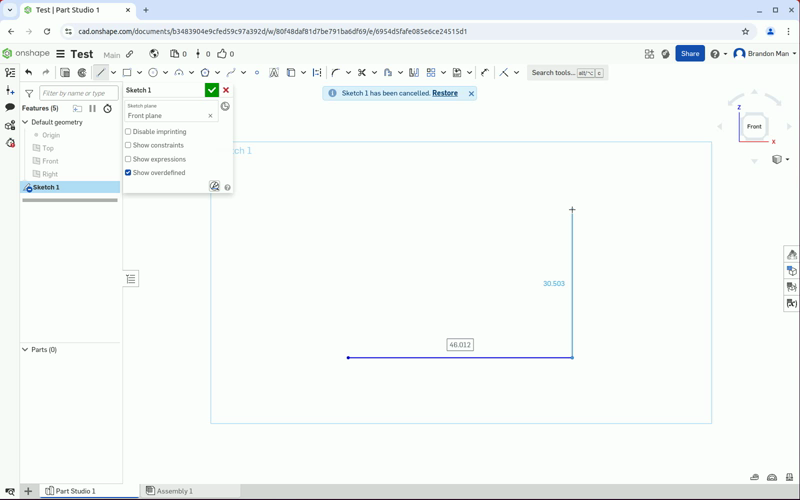
key_up(shift)
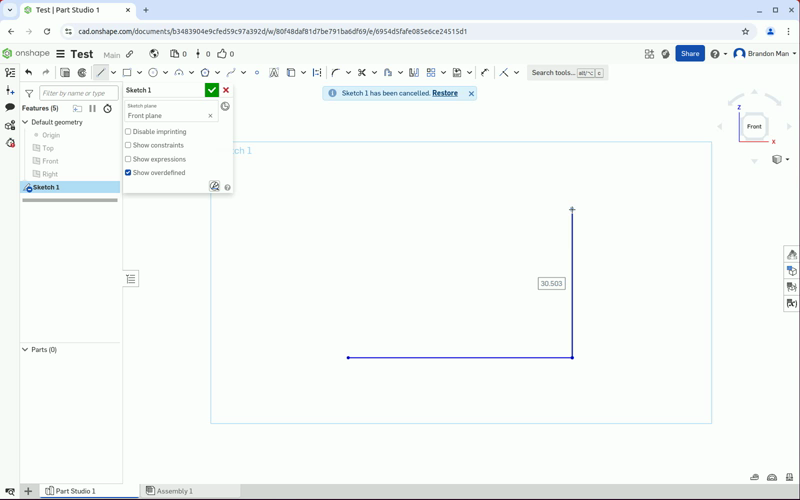
key_down(shift)
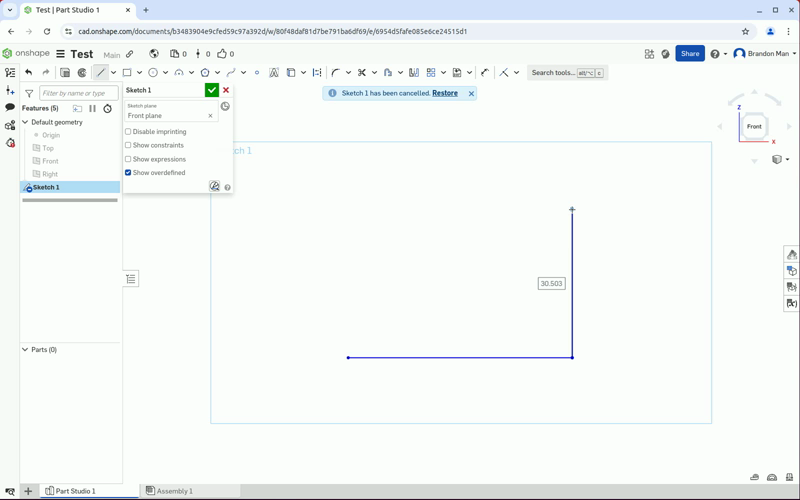
mouse_move(348, 209)
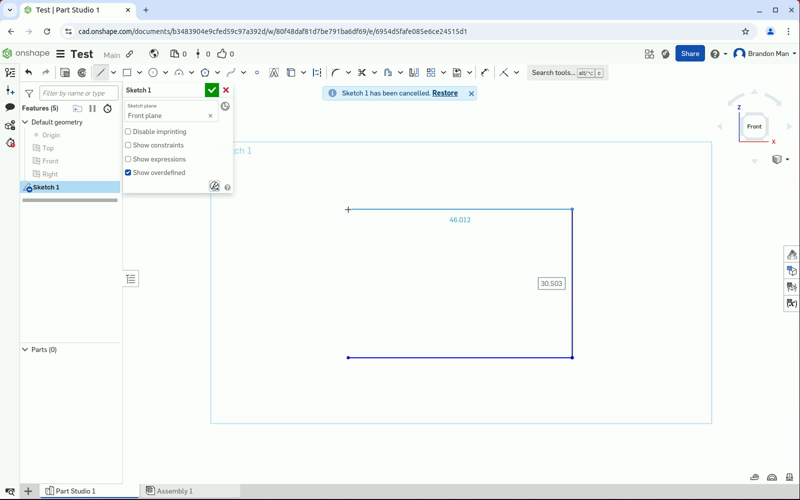
click(348, 209)
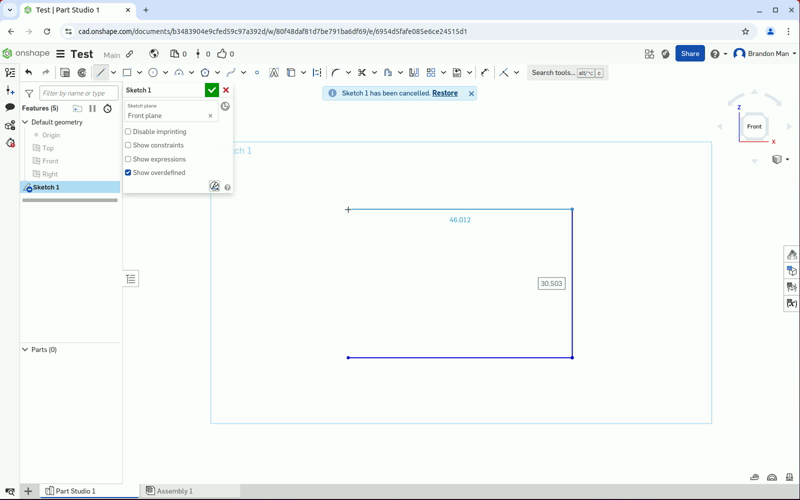
key_up(shift)
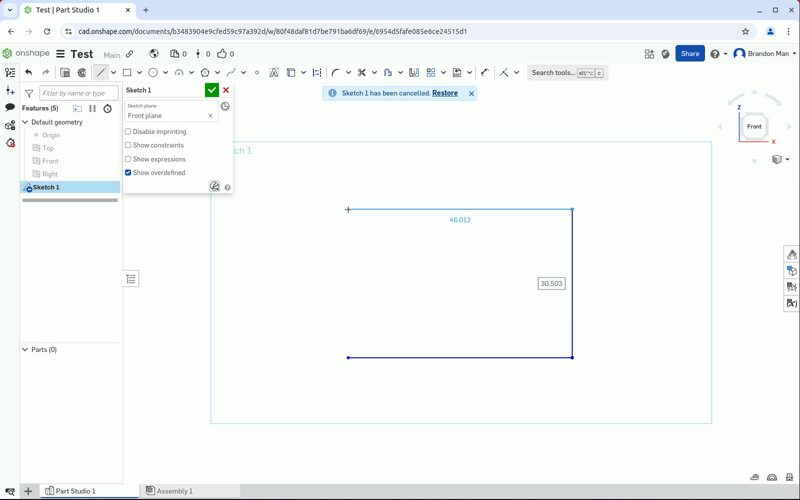
key_down(shift)
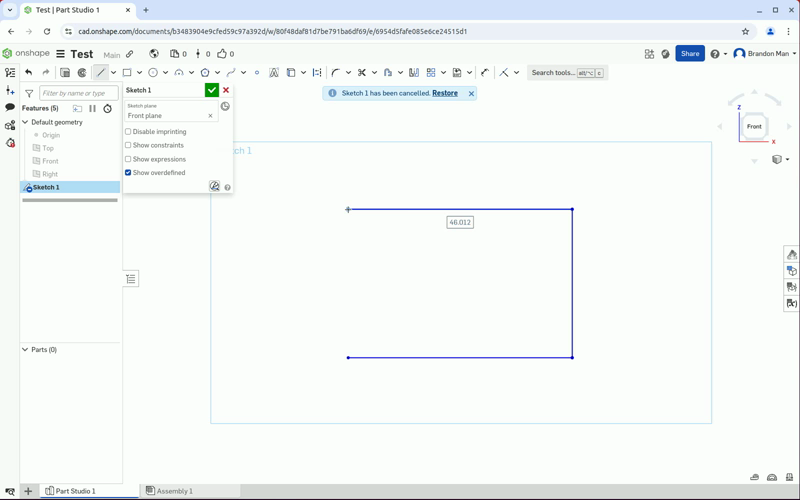
mouse_move(348, 357)
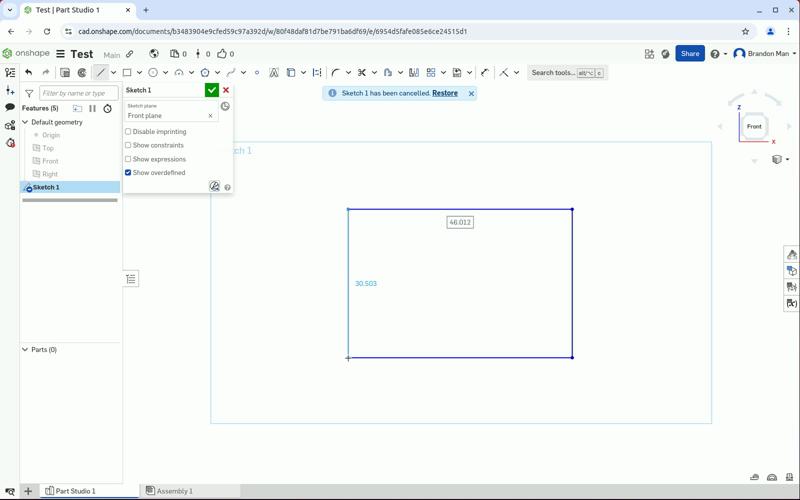
key_up(shift)
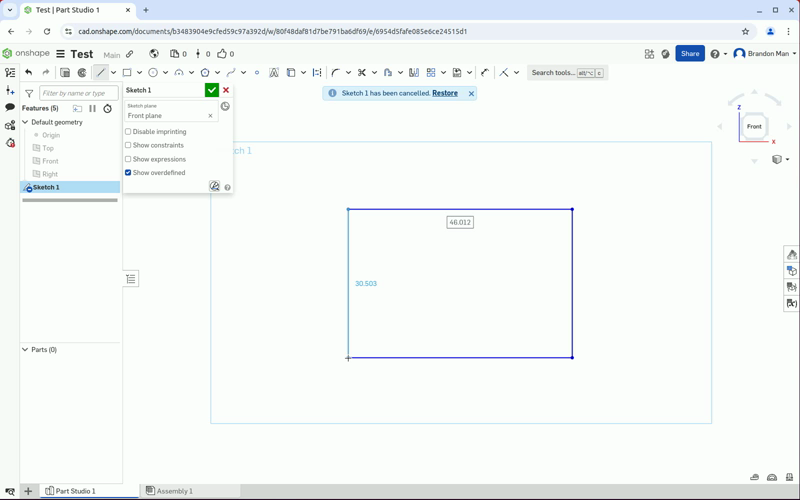
click(348, 357)
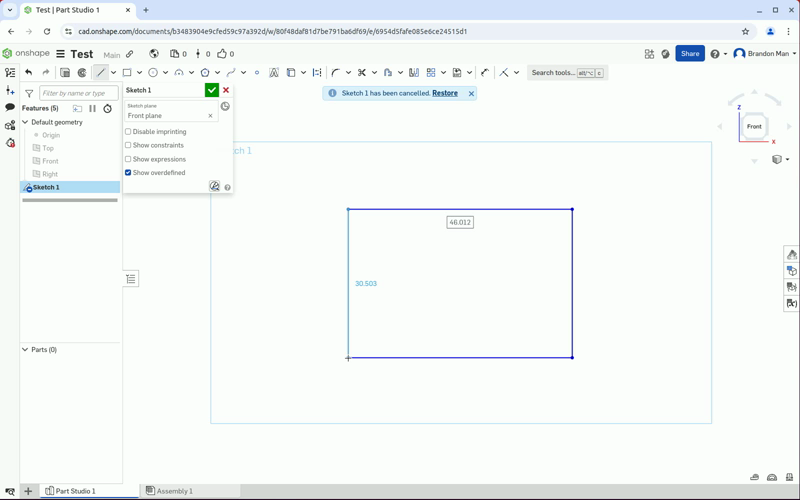
key(esc)
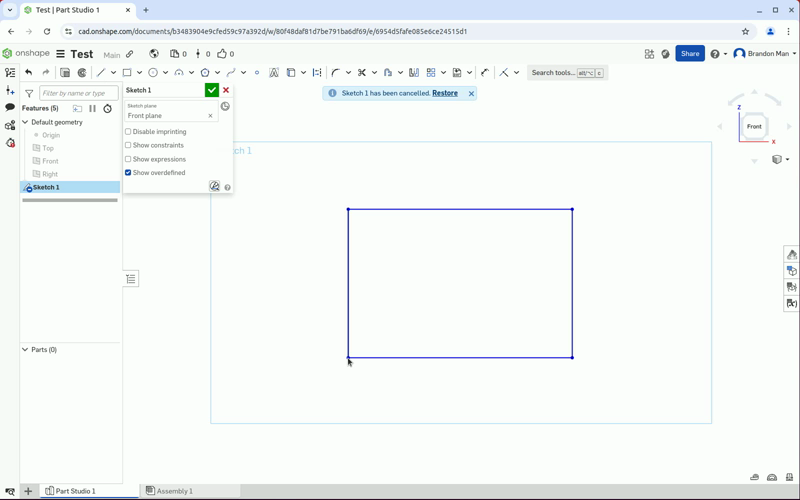
mouse_move(470, 317)
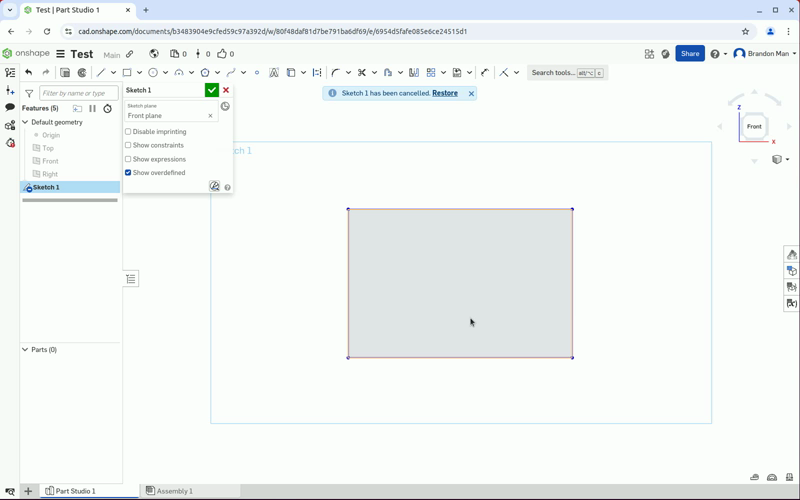
click(470, 317)
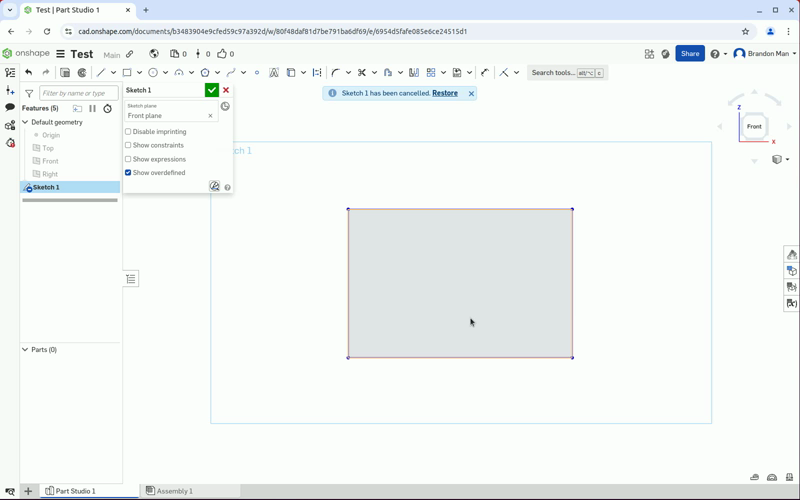
mouse_move(73, 352)
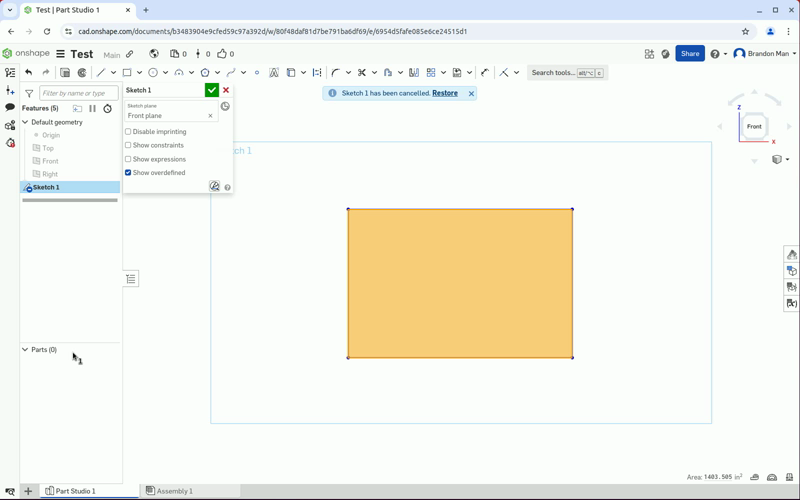
key(shift+y)
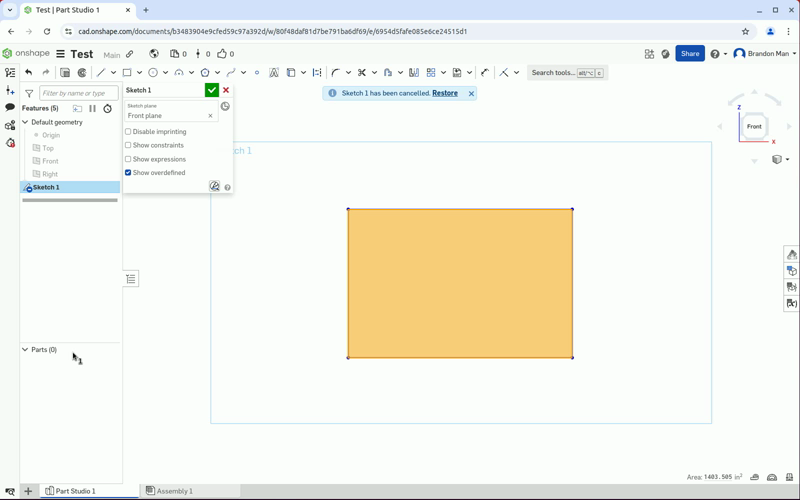
key(shift+e)
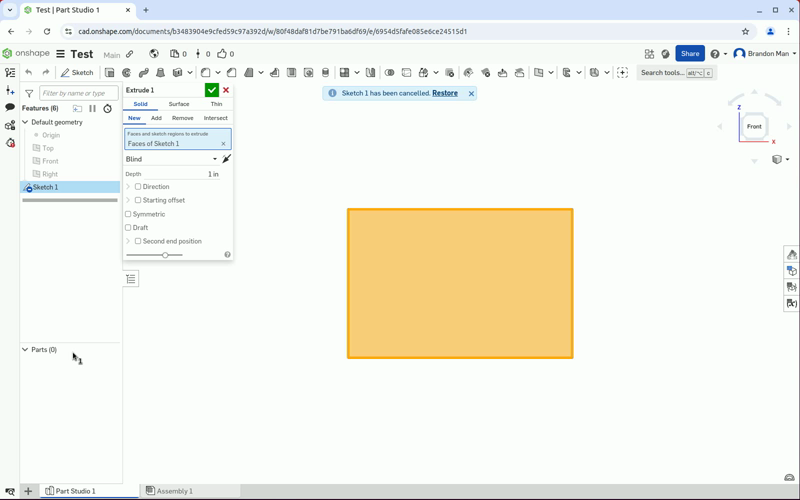
mouse_move(143, 106)
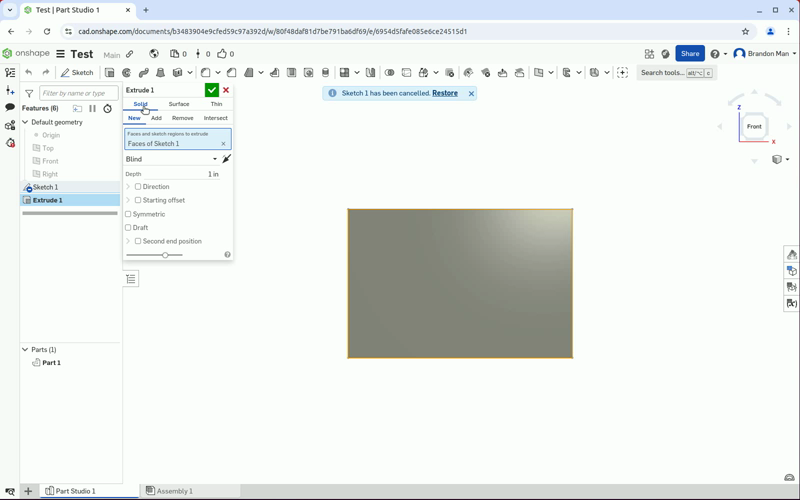
click(143, 106)
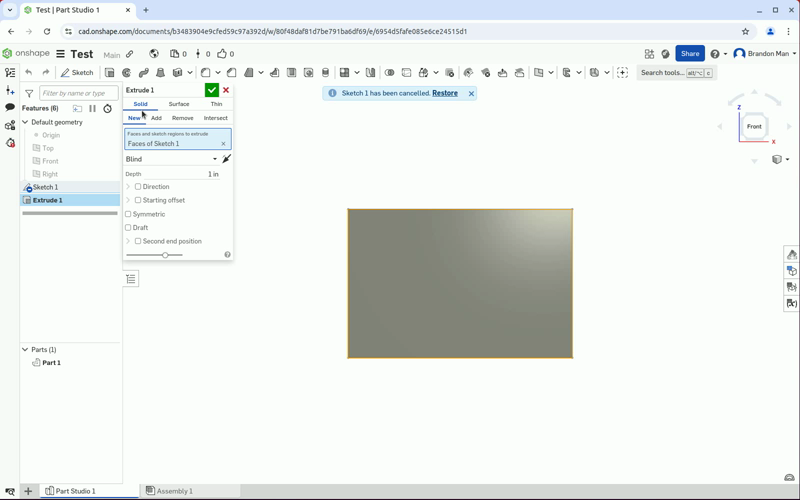
mouse_move(137, 120)
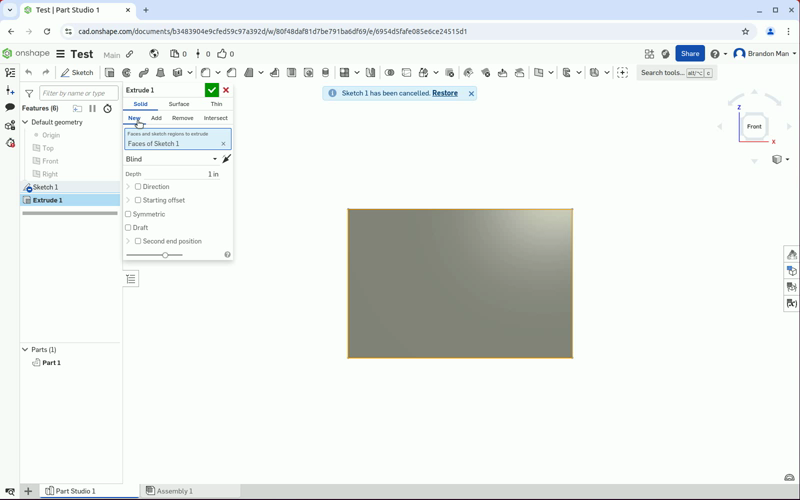
click(137, 120)
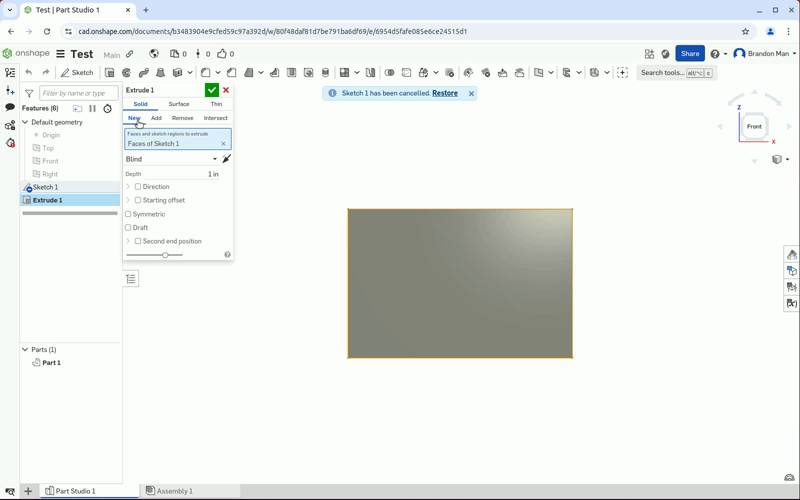
key(tab, 4)
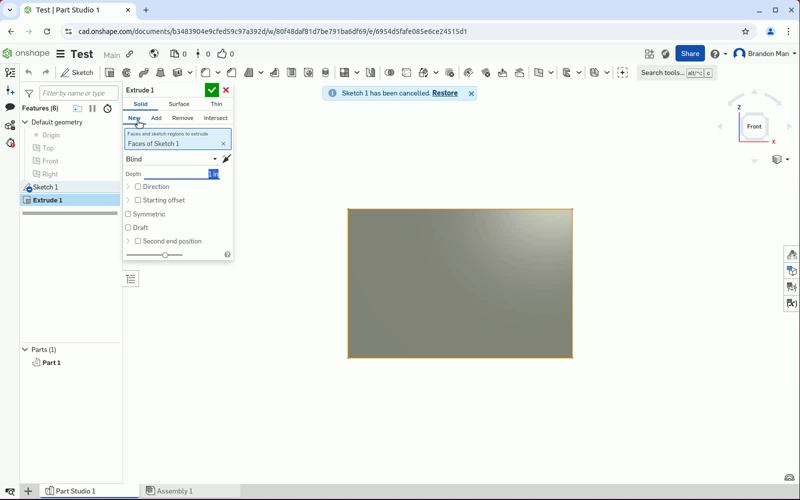
text(19.256)
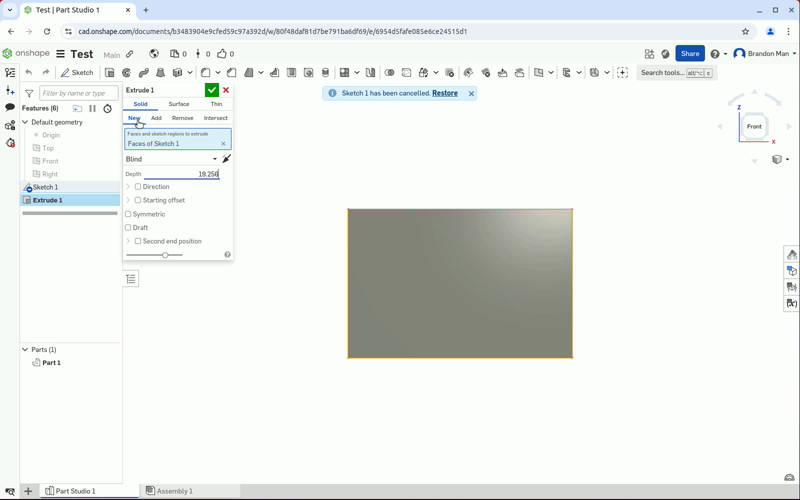
key(tab, 3)
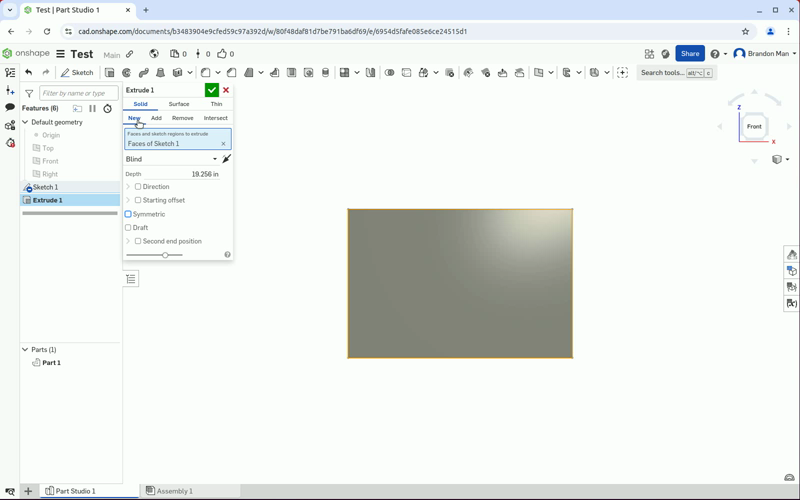
key(space)
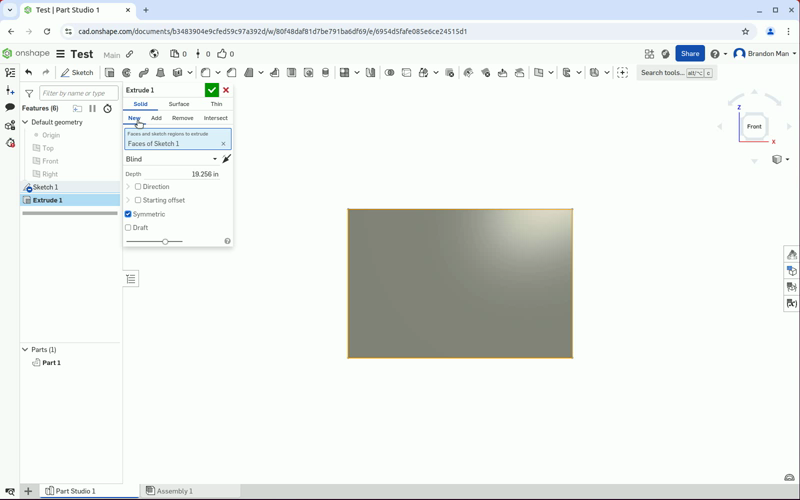
key(enter)
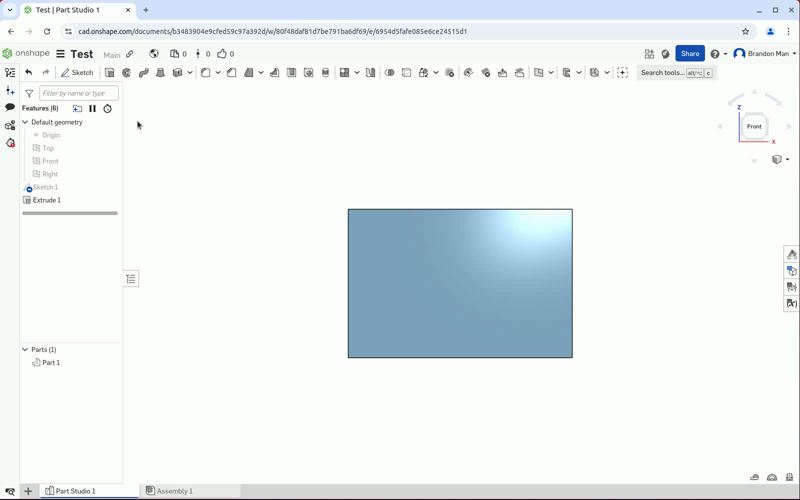
key(shift+h)
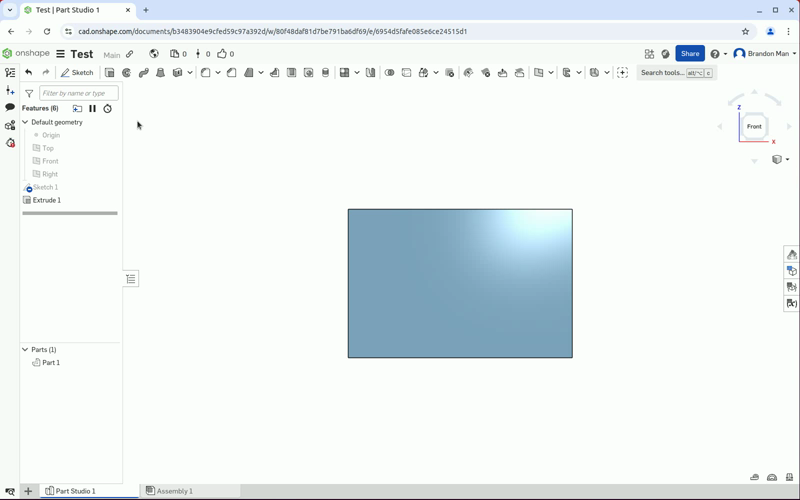
key(shift+h)
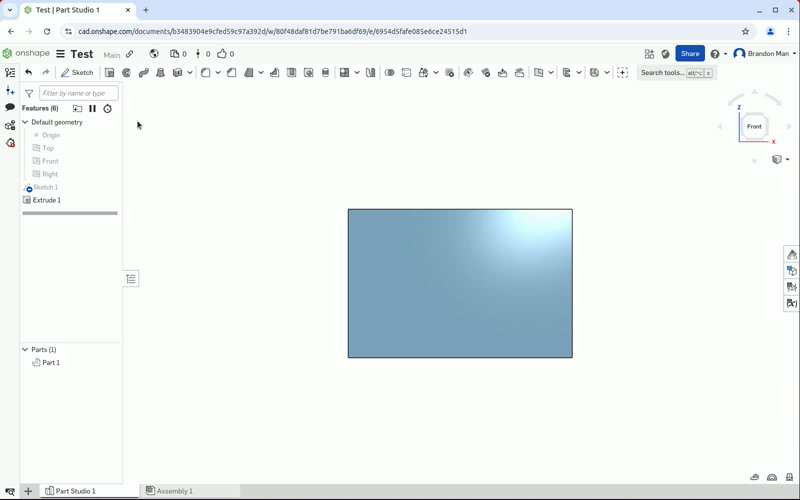
mouse_move(73, 189)
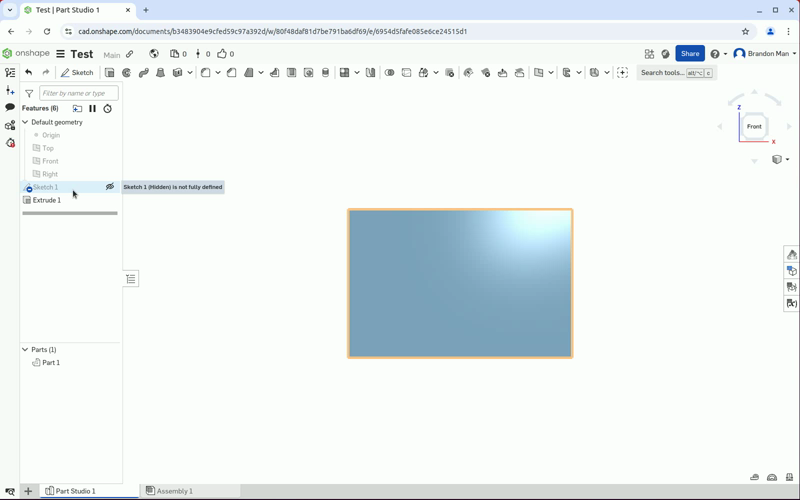
click(73, 189)
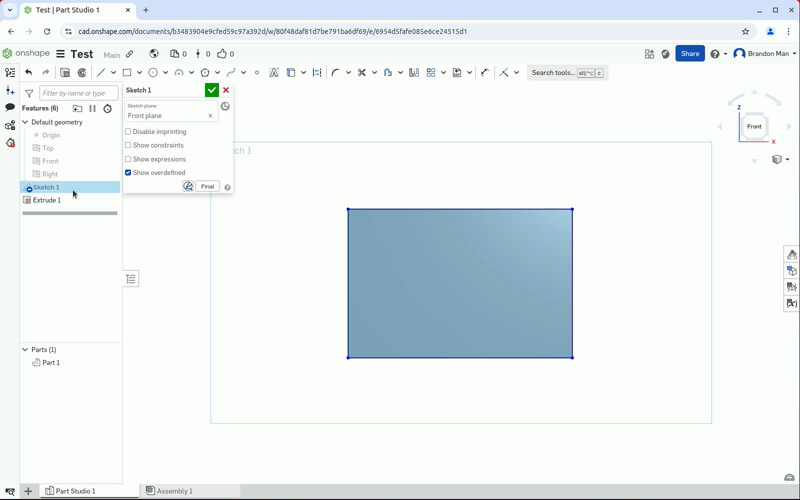
mouse_move(229, 92)
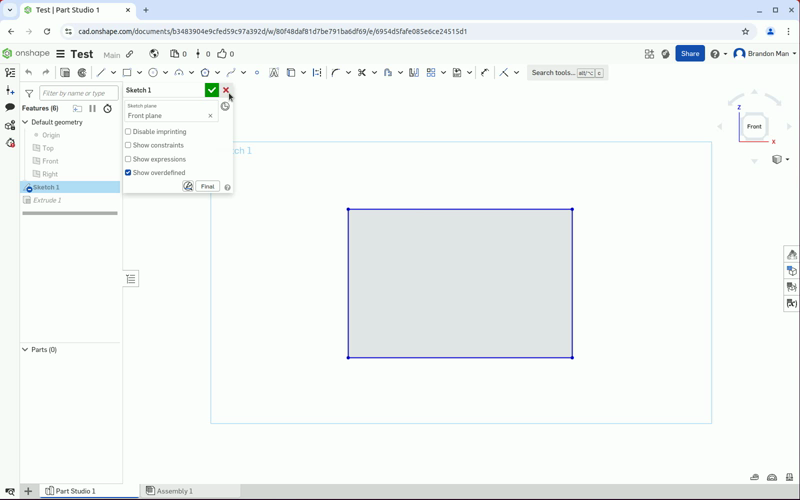
click(229, 92)
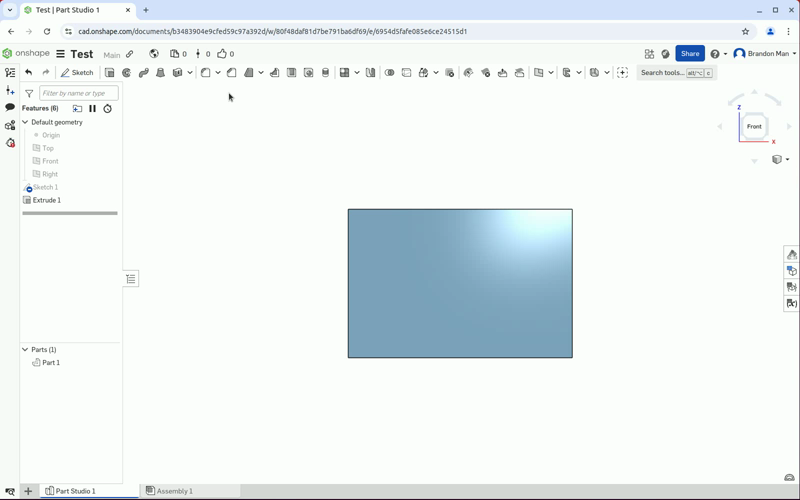
mouse_move(541, 75)
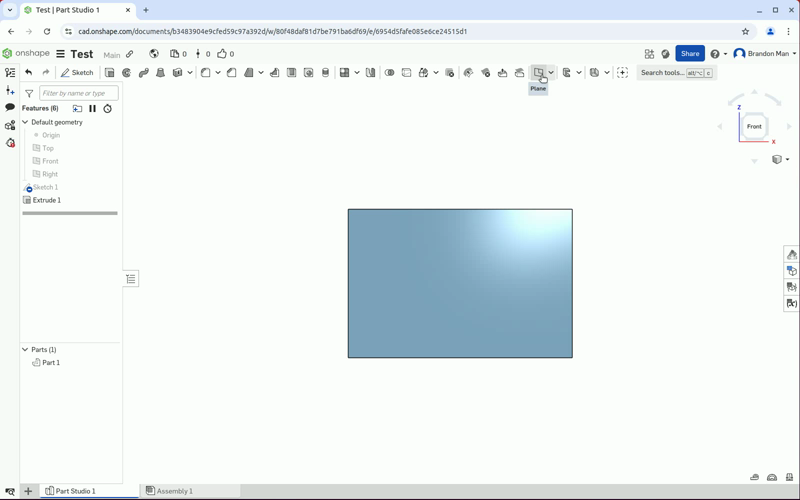
click(541, 75)
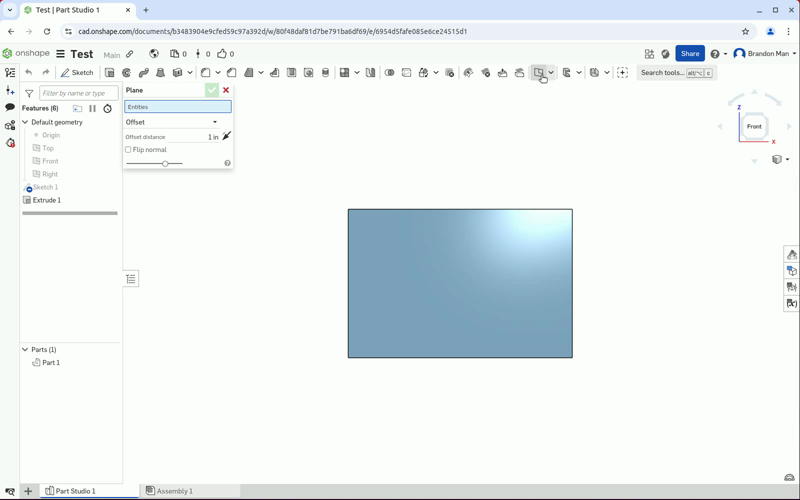
mouse_move(73, 163)
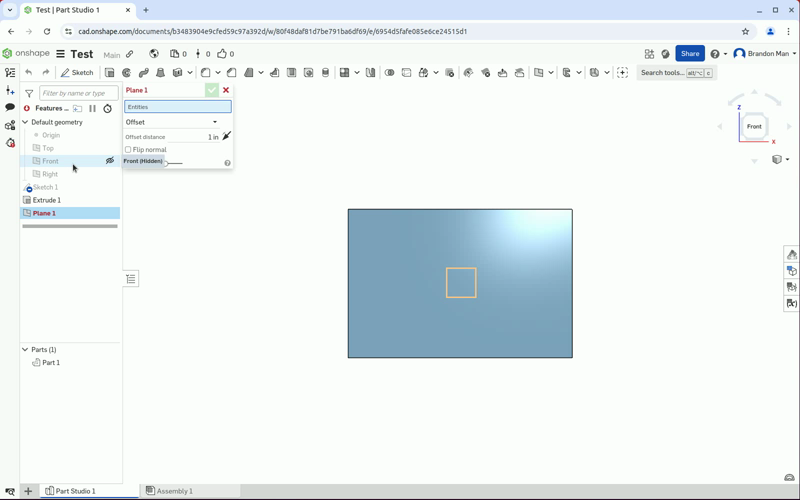
click(73, 163)
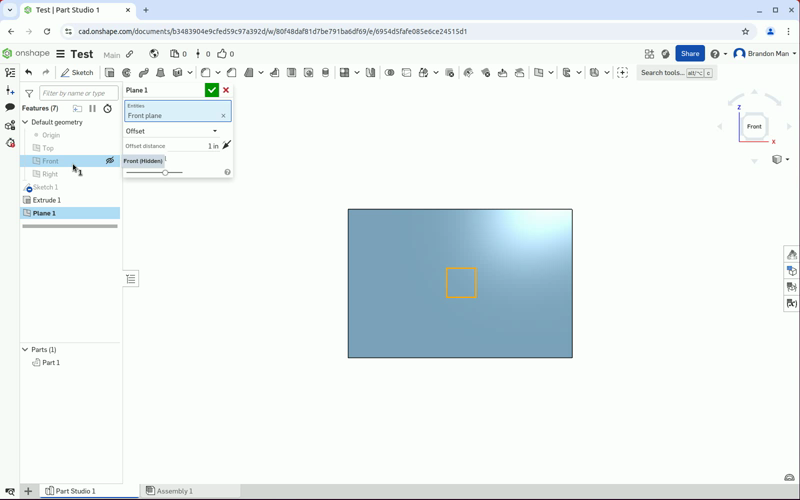
key(tab, 2)
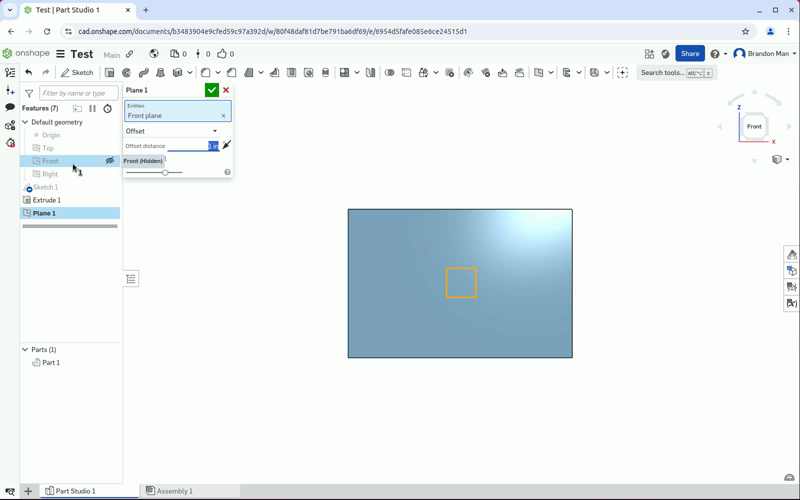
text(9.613)
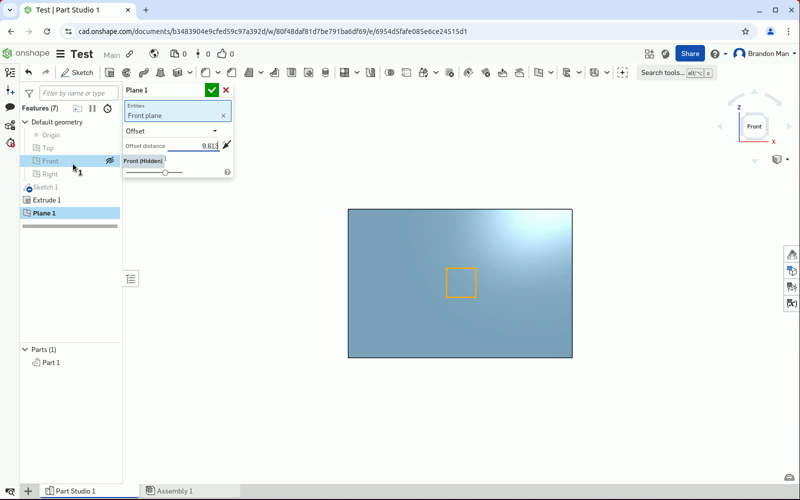
key(enter, 2)
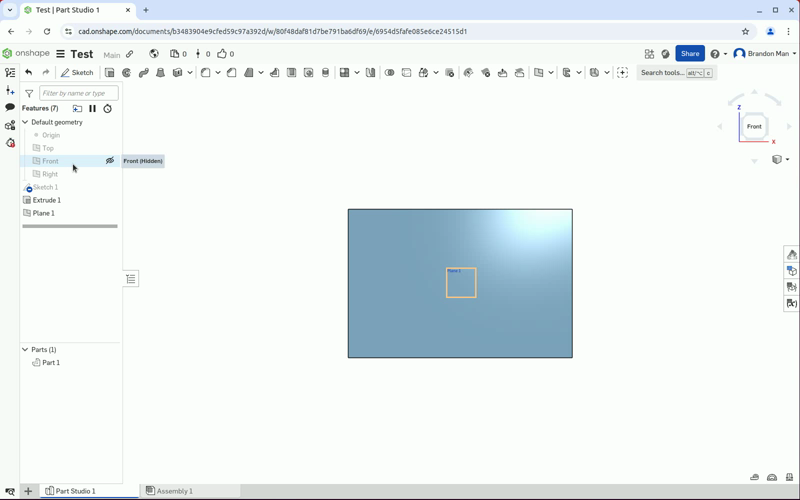
key(shift+s)
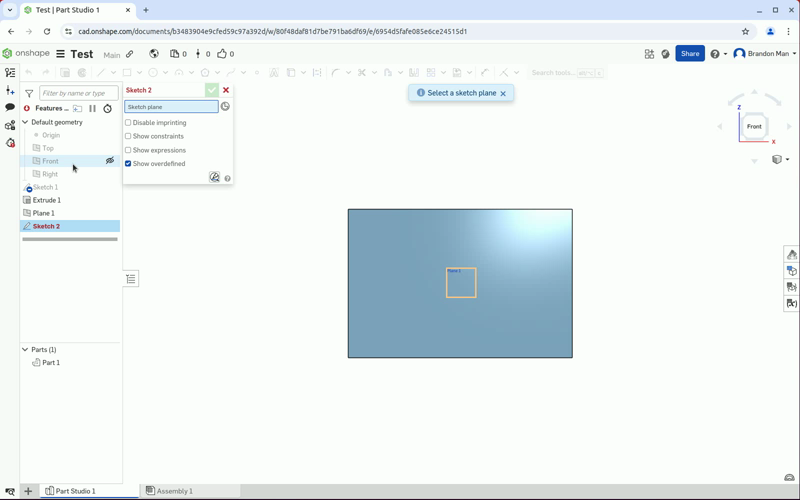
mouse_move(73, 215)
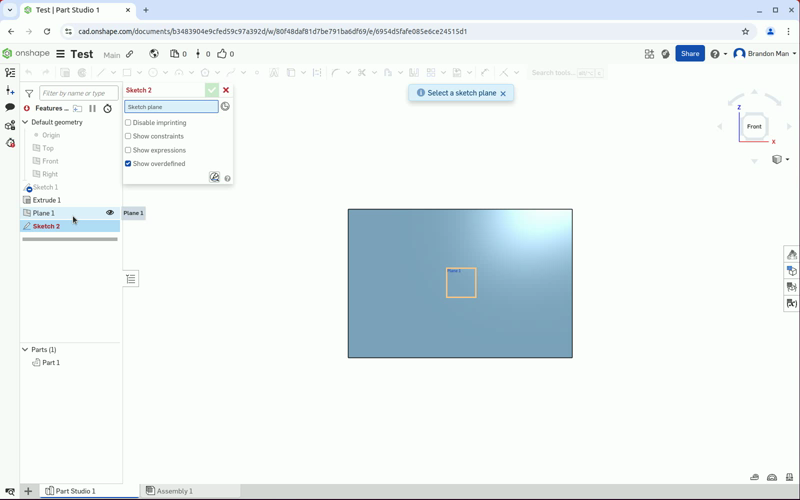
click(73, 215)
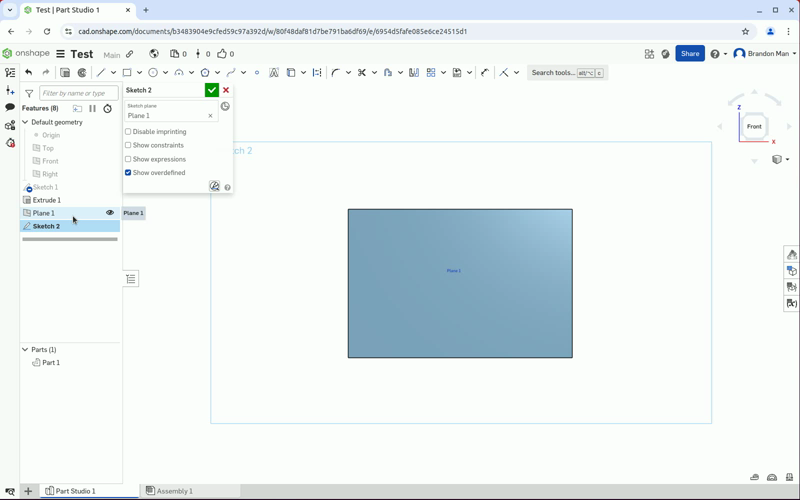
mouse_move(73, 352)
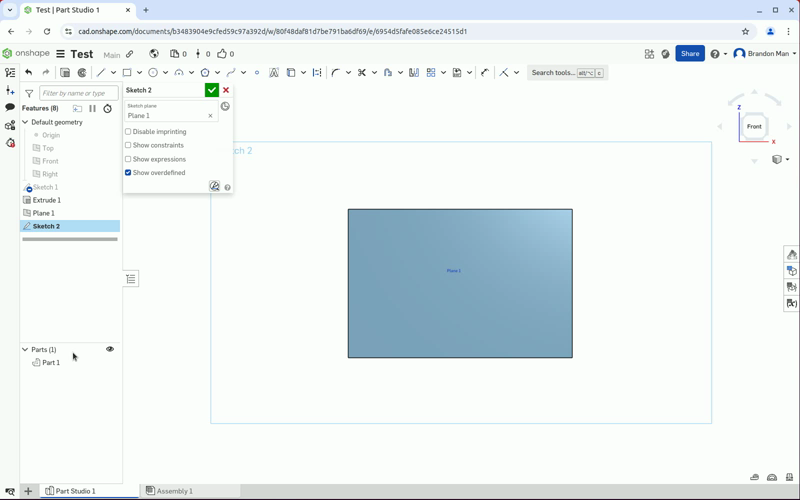
key(y)
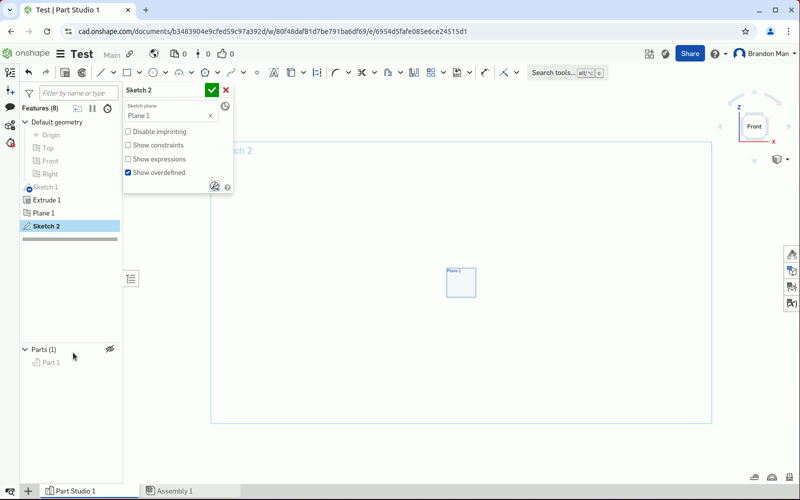
key(c)
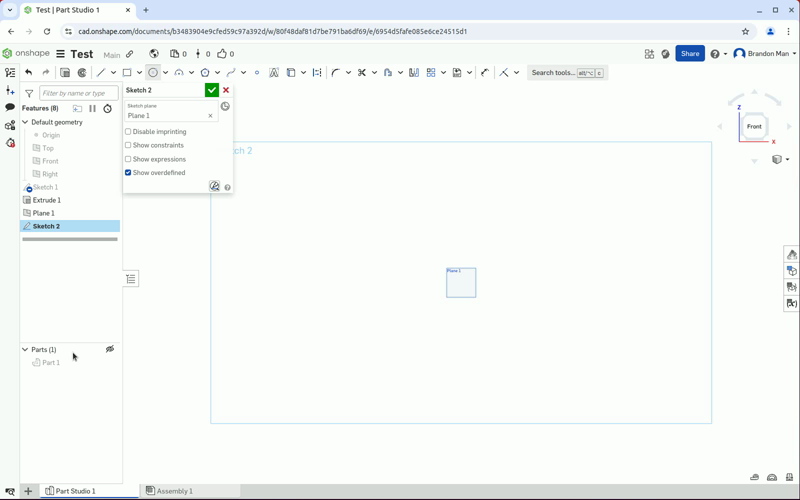
key_down(shift)
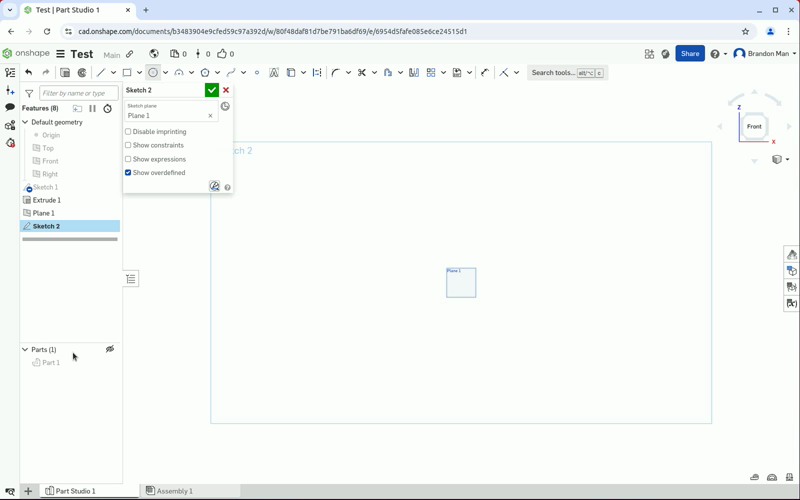
mouse_move(529, 282)
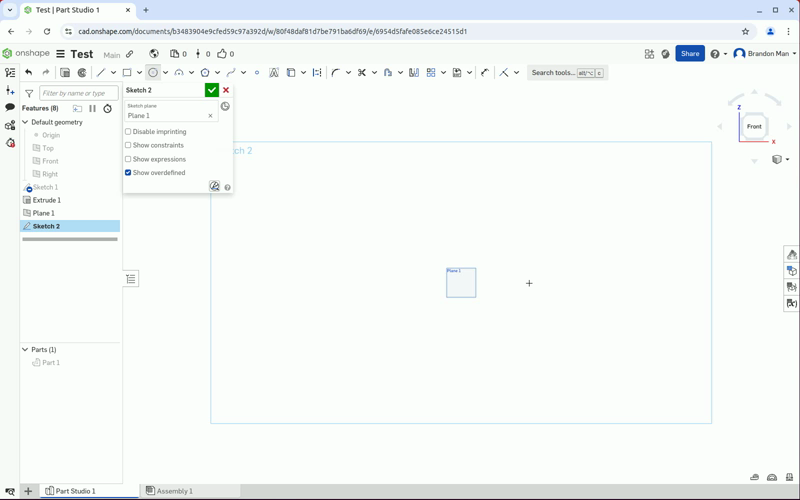
click(529, 282)
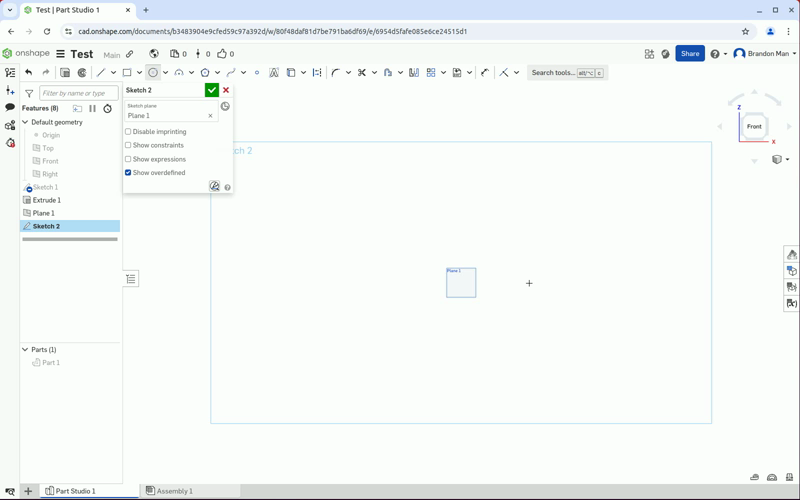
key_up(shift)
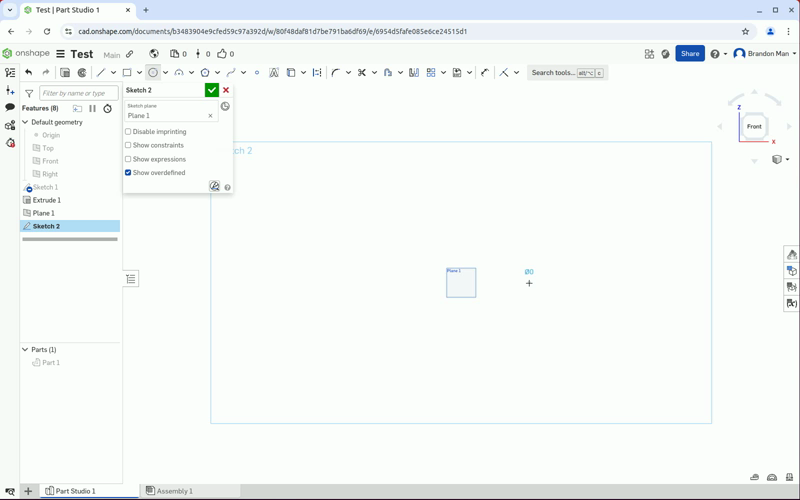
mouse_move(548, 282)
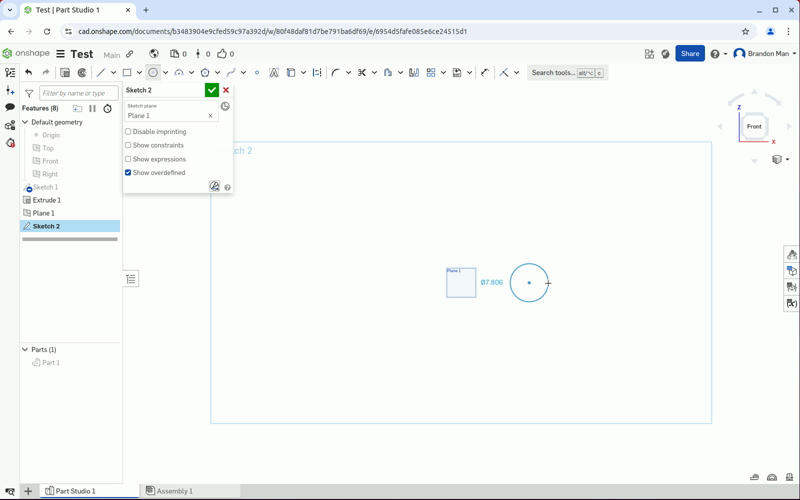
click(548, 282)
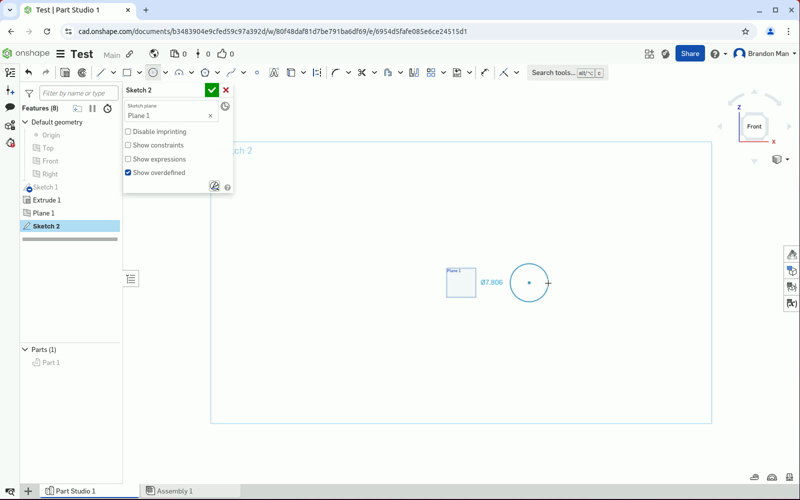
key(esc)
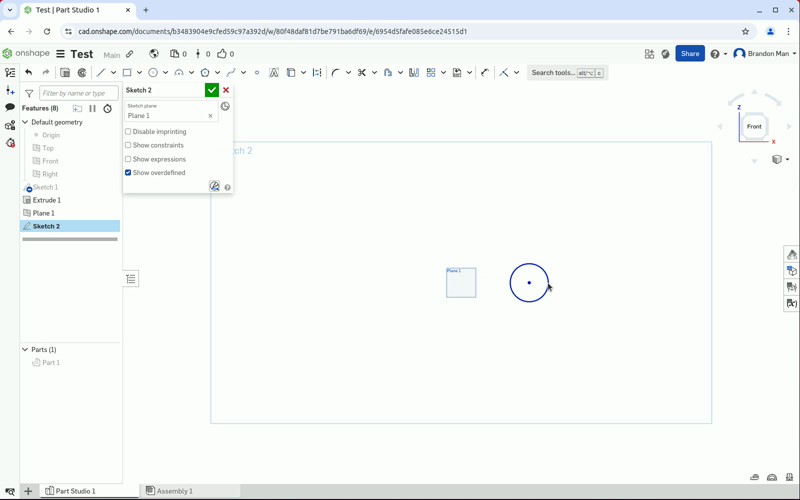
mouse_move(535, 272)
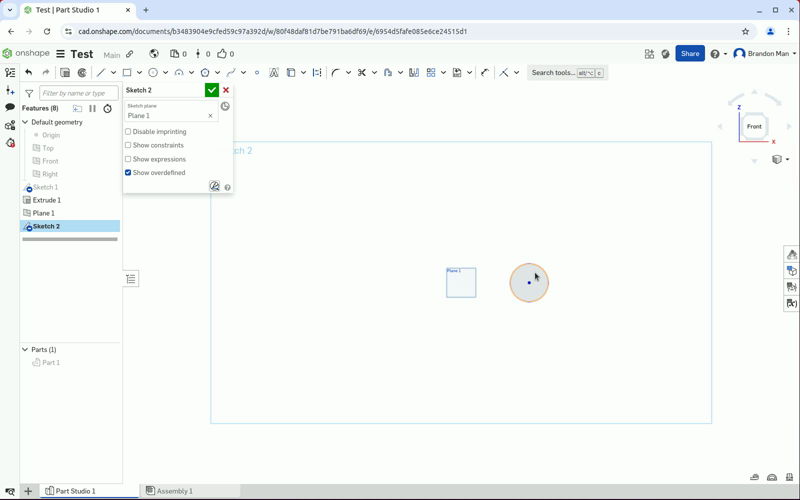
scroll(6)
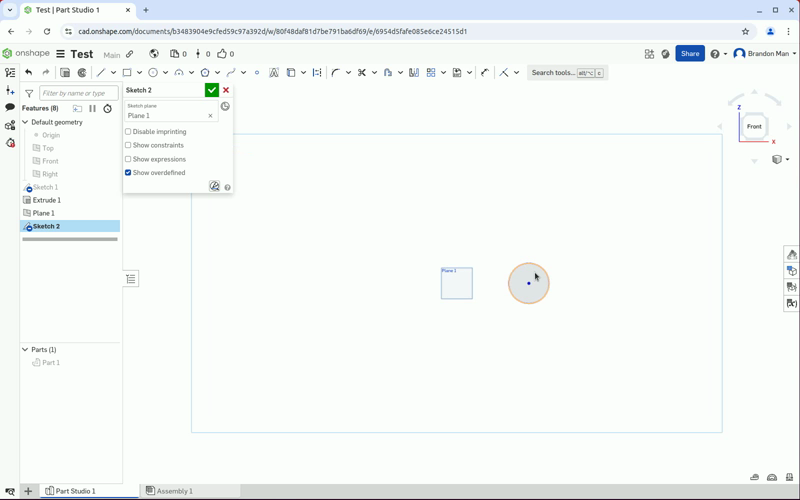
scroll(6)
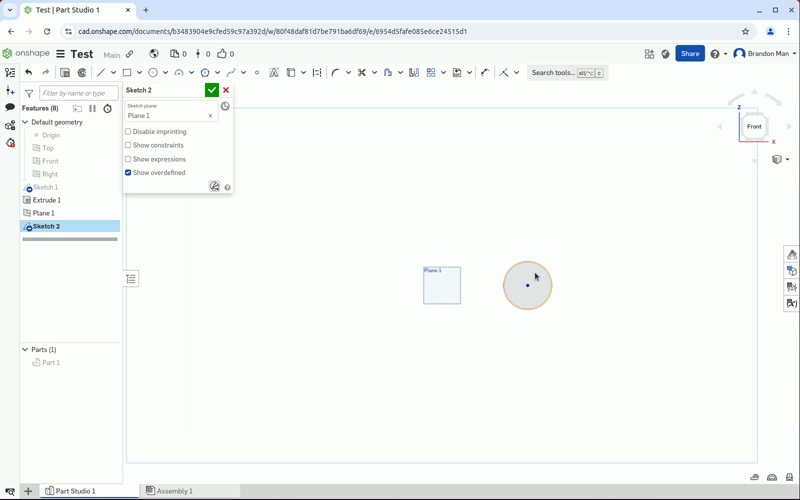
scroll(6)
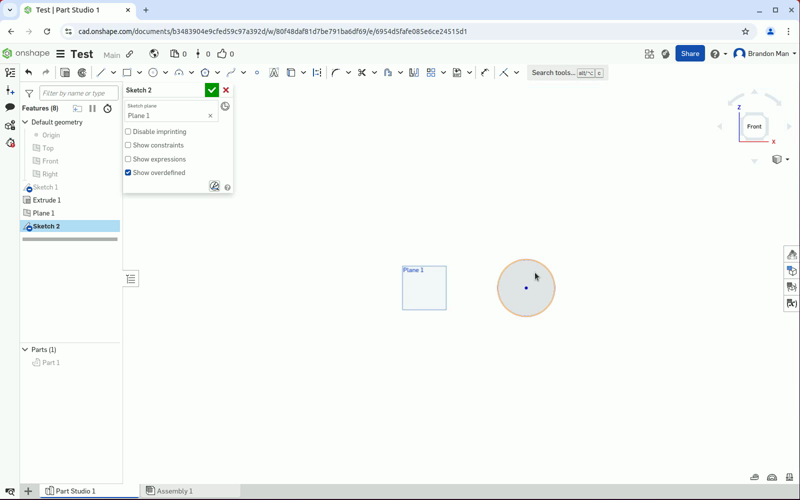
scroll(6)
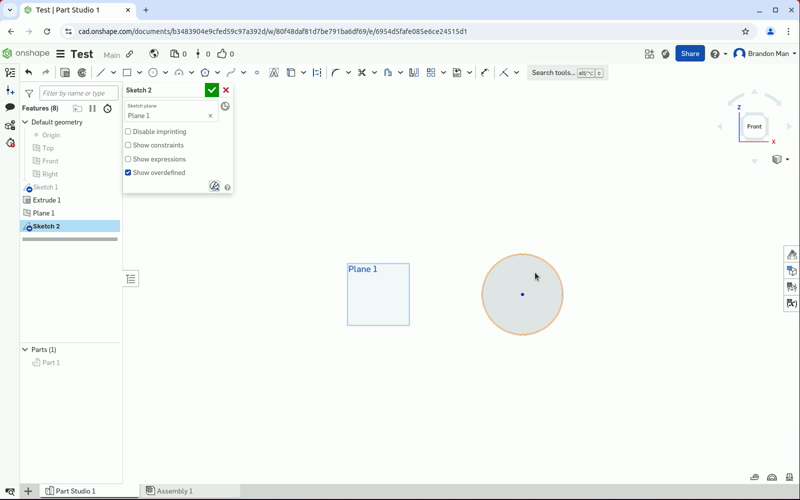
scroll(6)
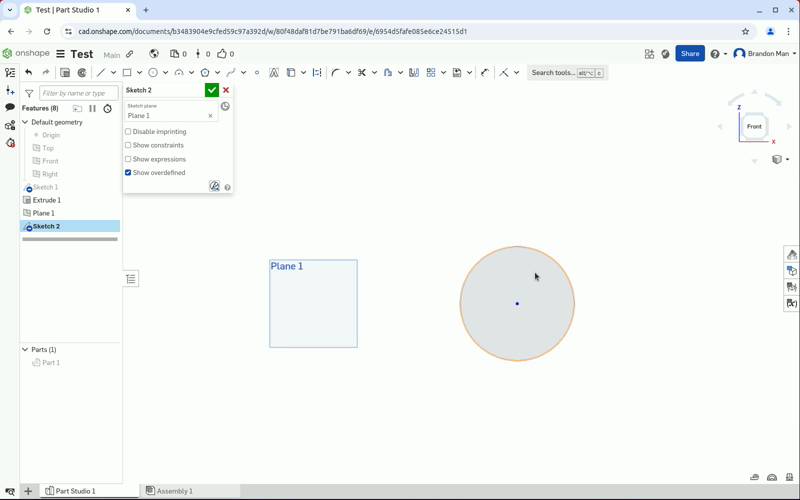
scroll(6)
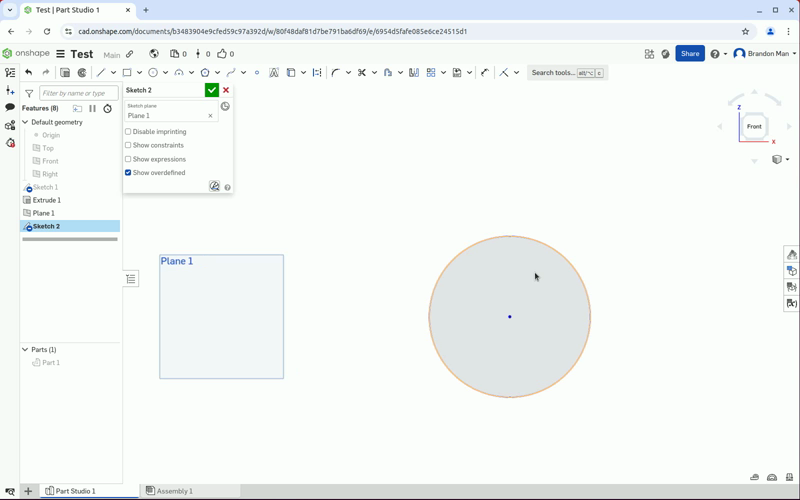
scroll(6)
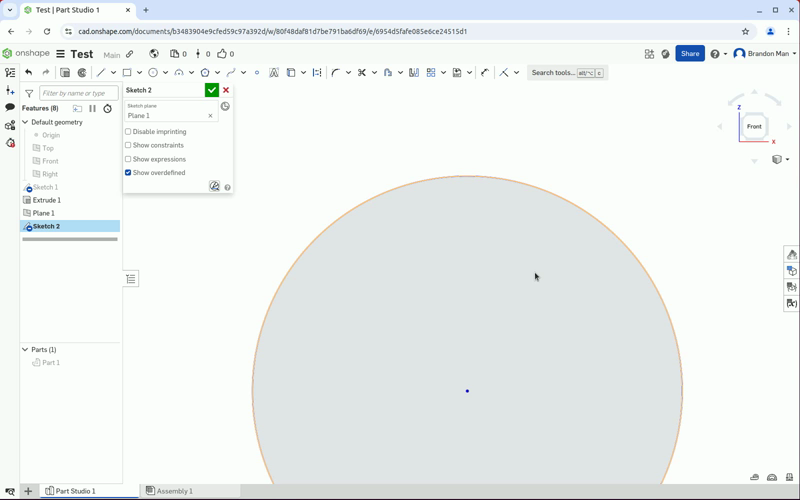
click(535, 272)
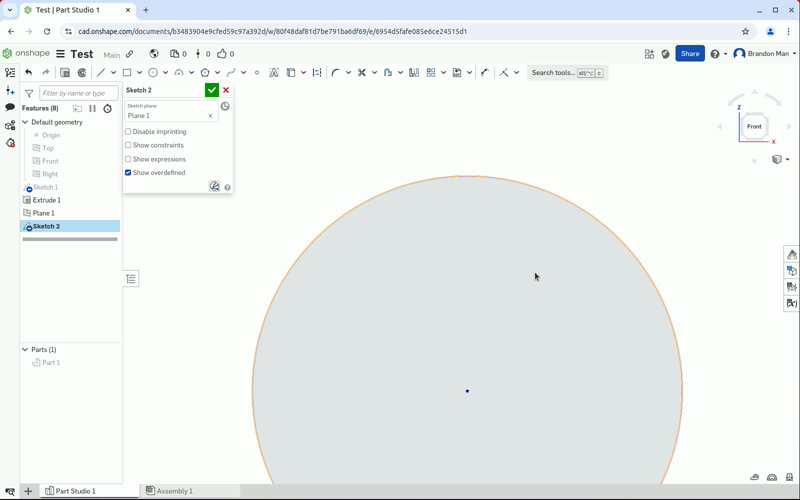
scroll(-6)
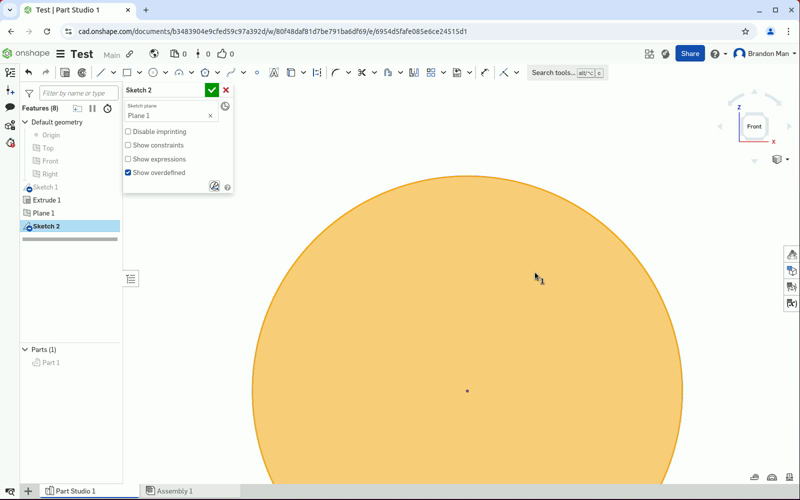
scroll(-6)
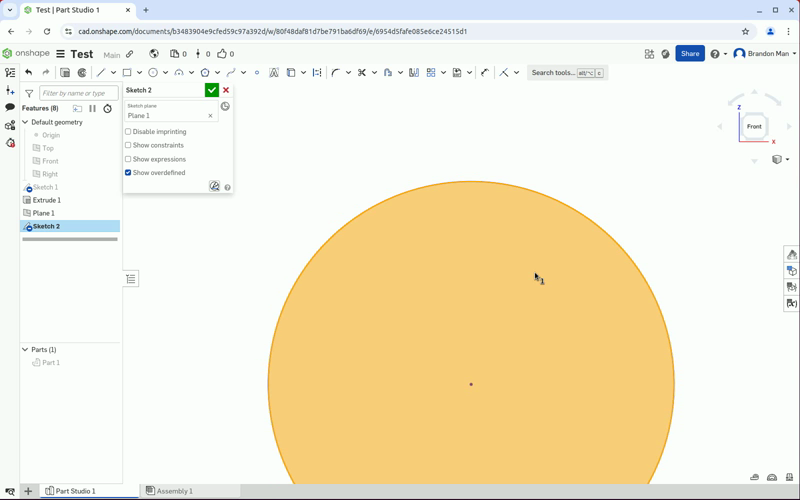
scroll(-6)
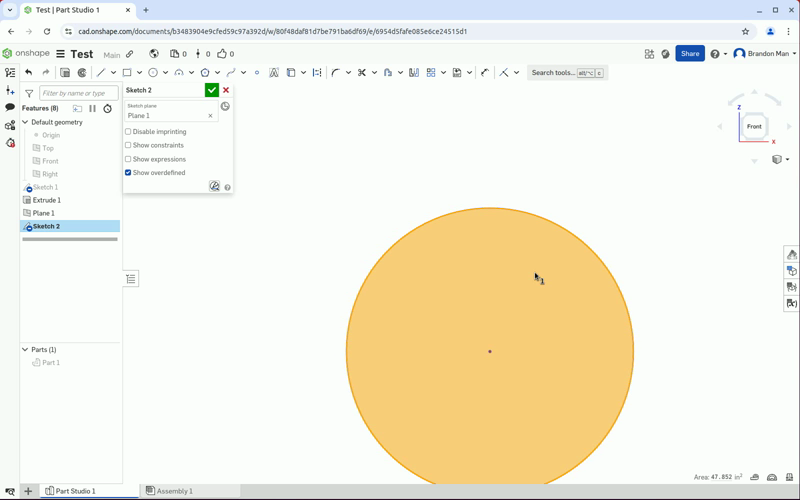
scroll(-6)
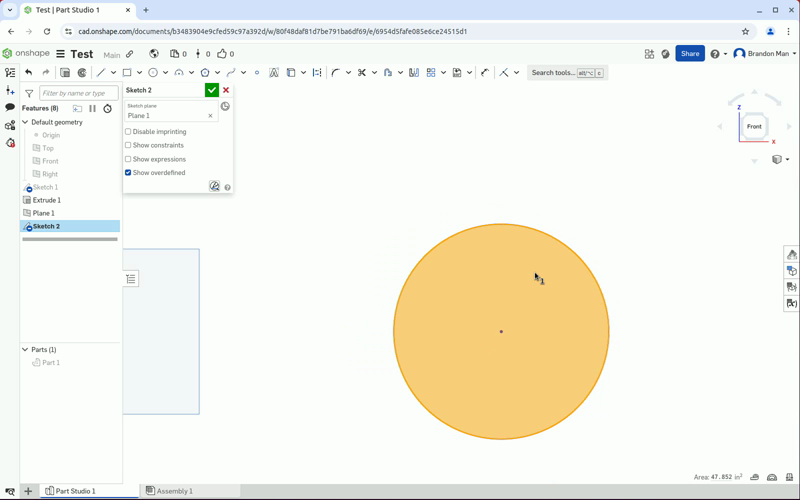
scroll(-6)
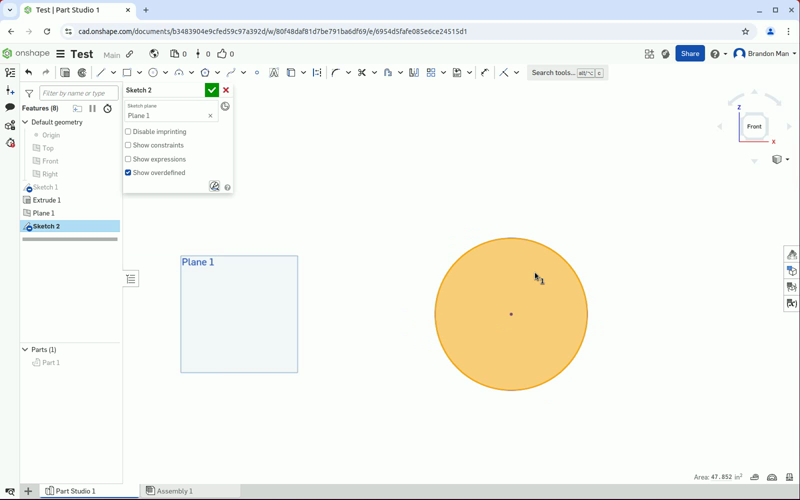
scroll(-6)
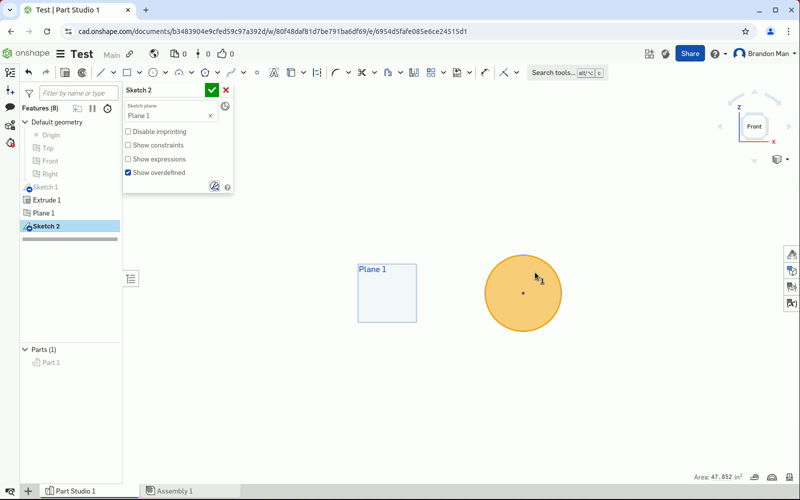
scroll(-6)
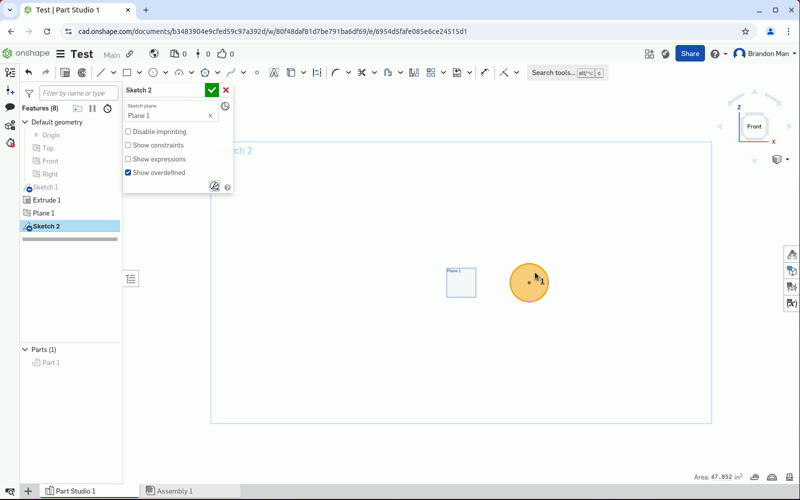
mouse_move(73, 352)
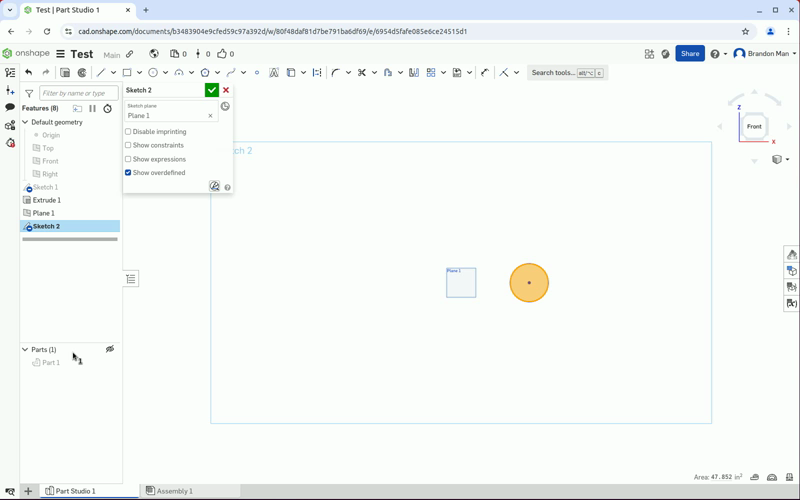
key(shift+y)
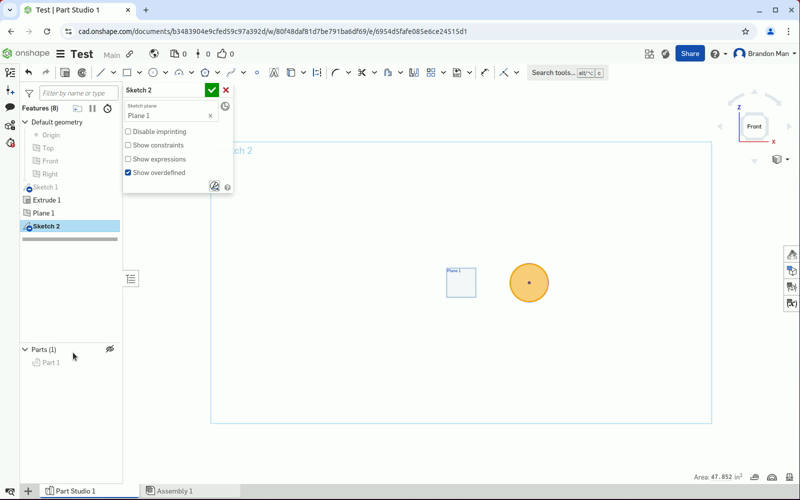
key(shift+e)
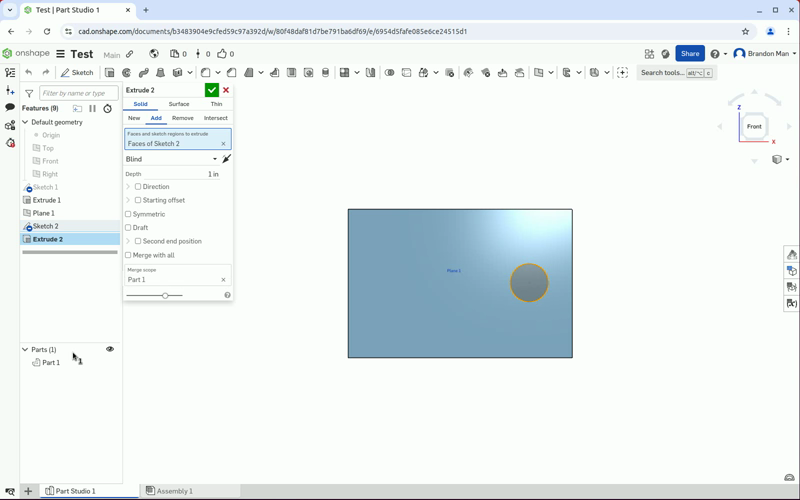
mouse_move(143, 106)
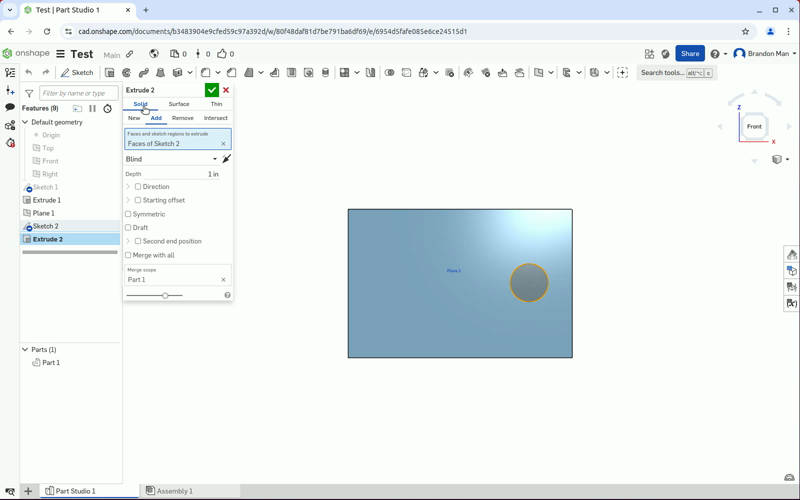
click(143, 106)
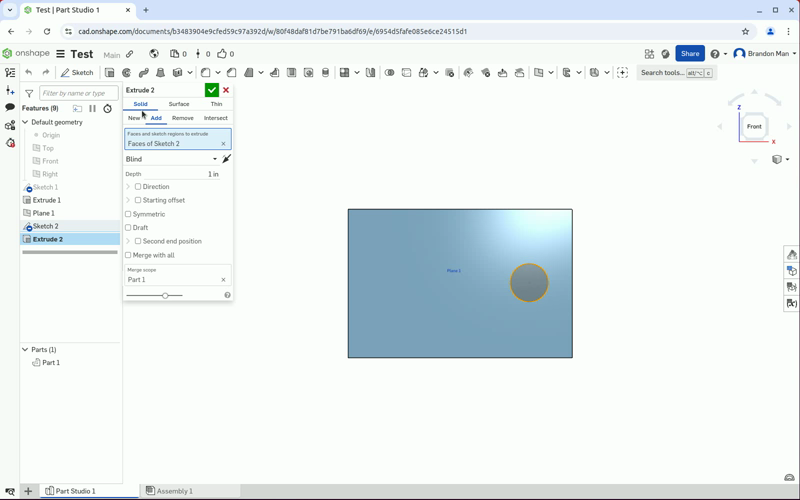
mouse_move(137, 120)
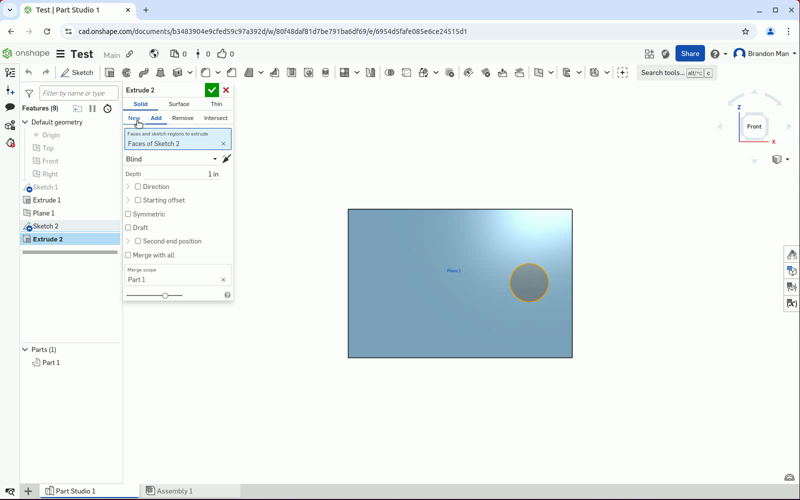
click(137, 120)
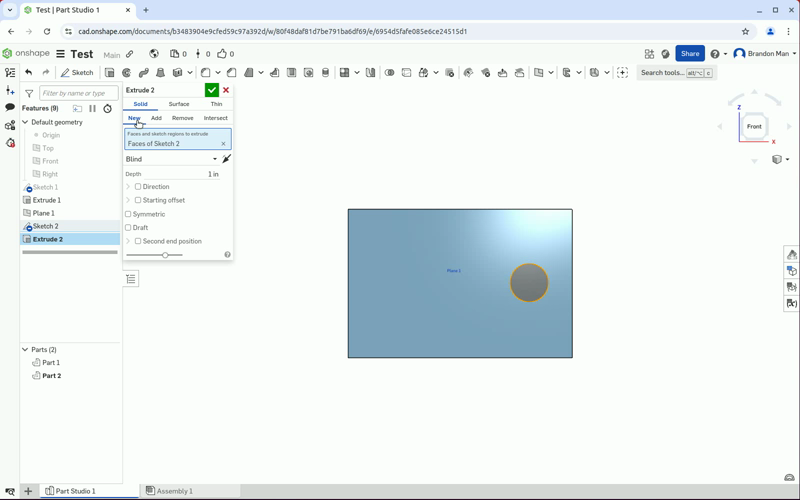
key(tab, 4)
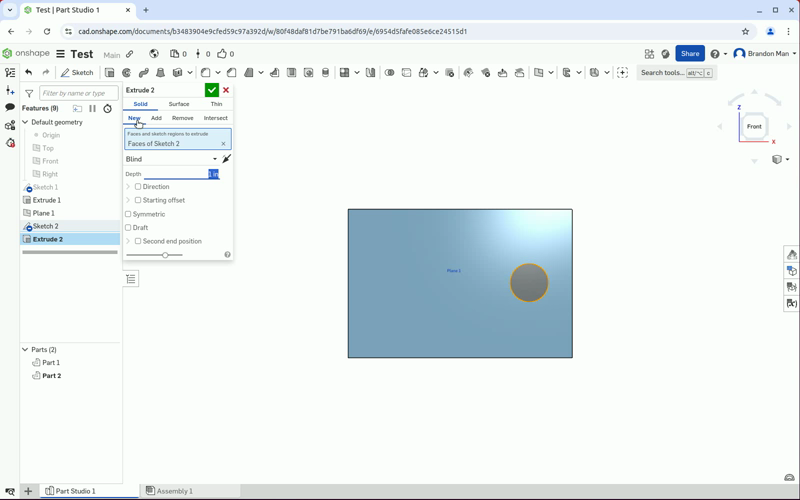
text(7.703)
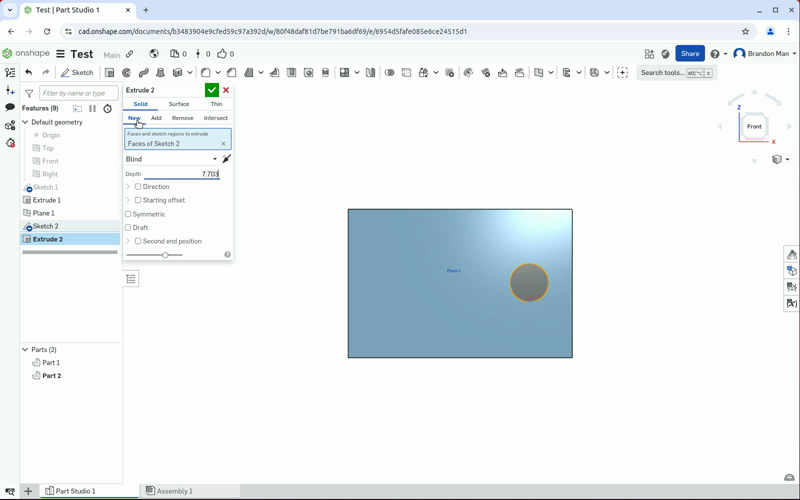
key(enter)
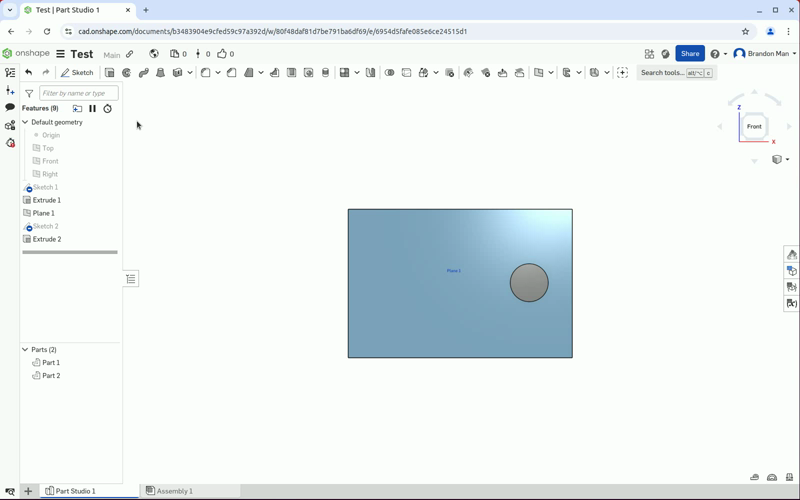
key(shift+h)
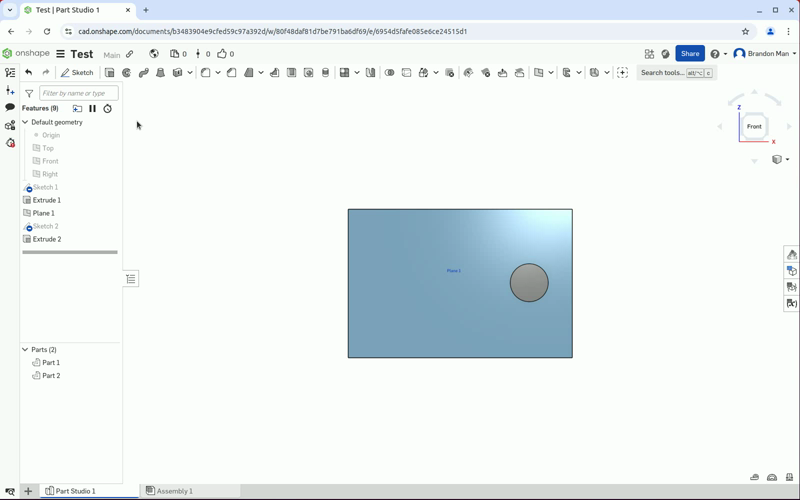
key(shift+h)
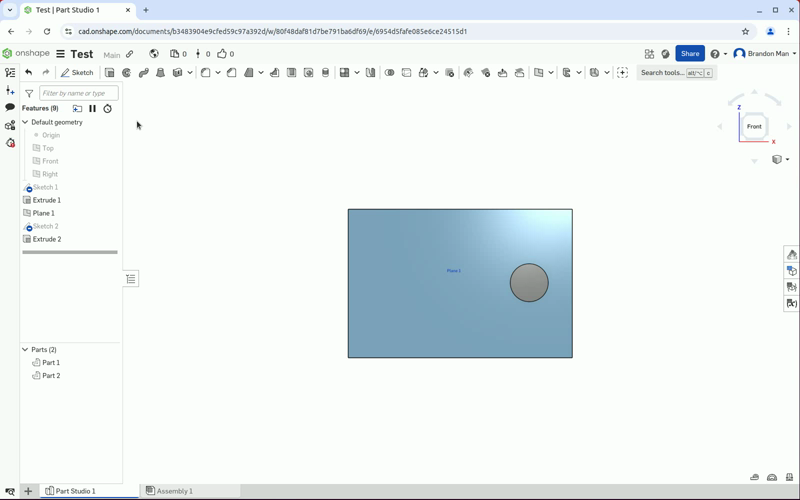
mouse_move(73, 189)
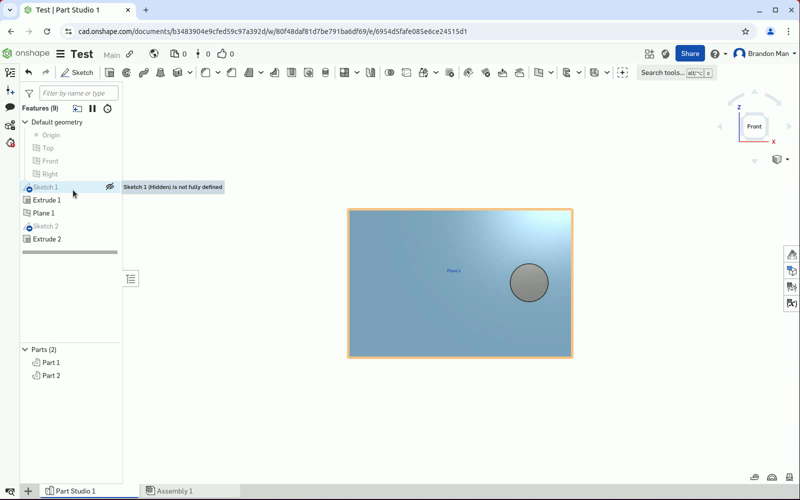
click(73, 189)
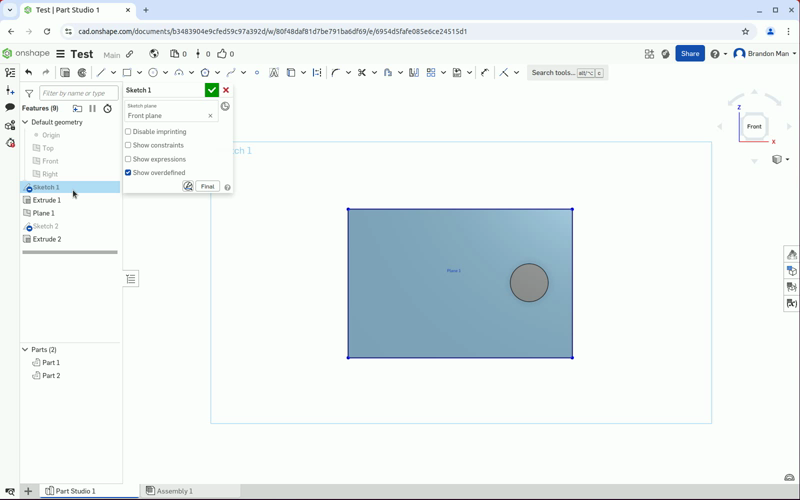
mouse_move(229, 92)
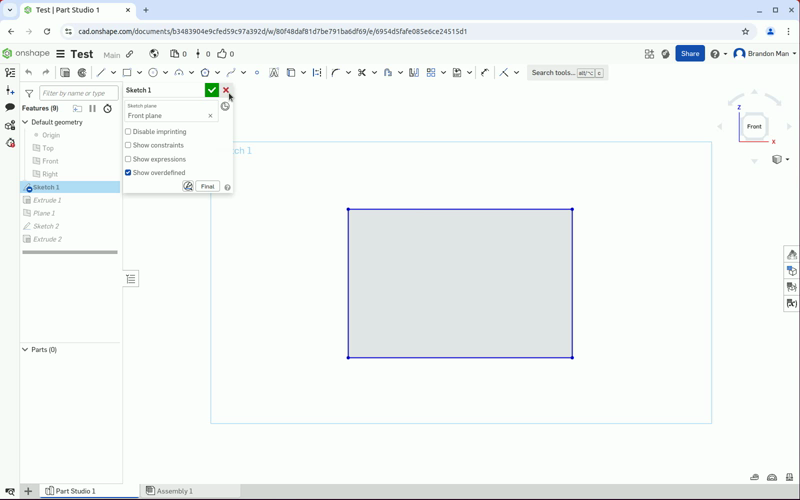
click(229, 92)
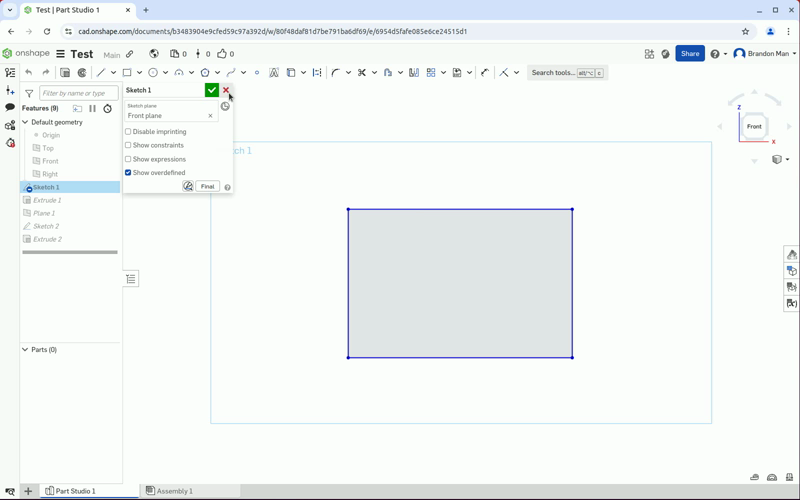
key(shift+s)
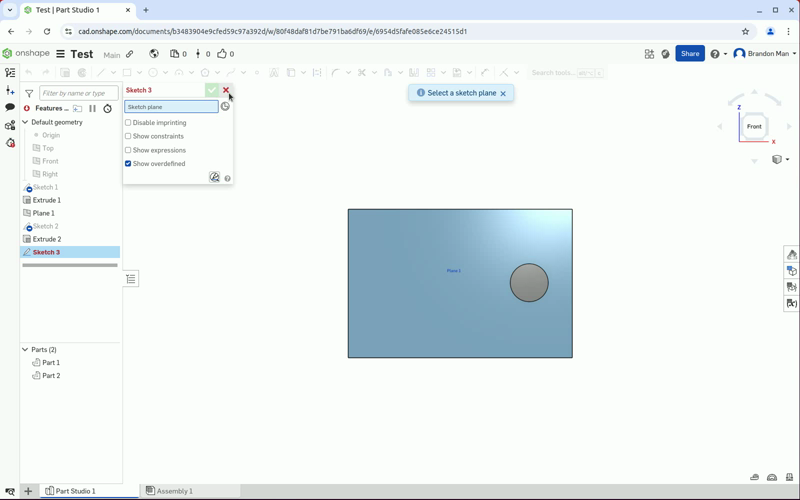
mouse_move(73, 215)
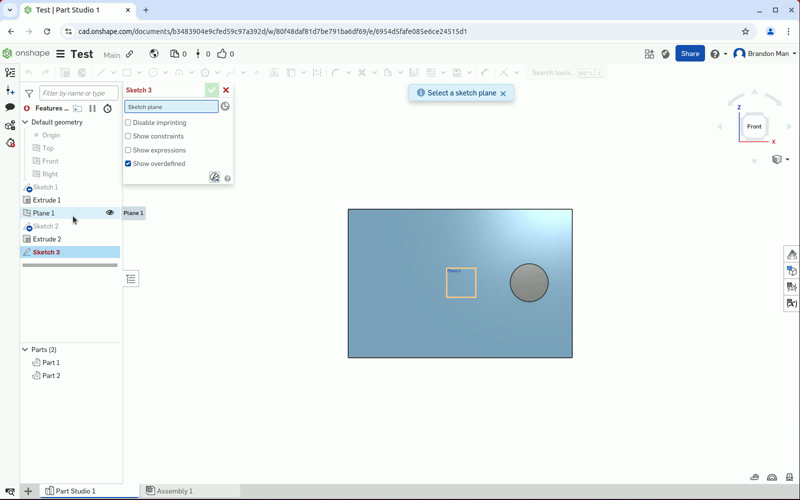
click(73, 215)
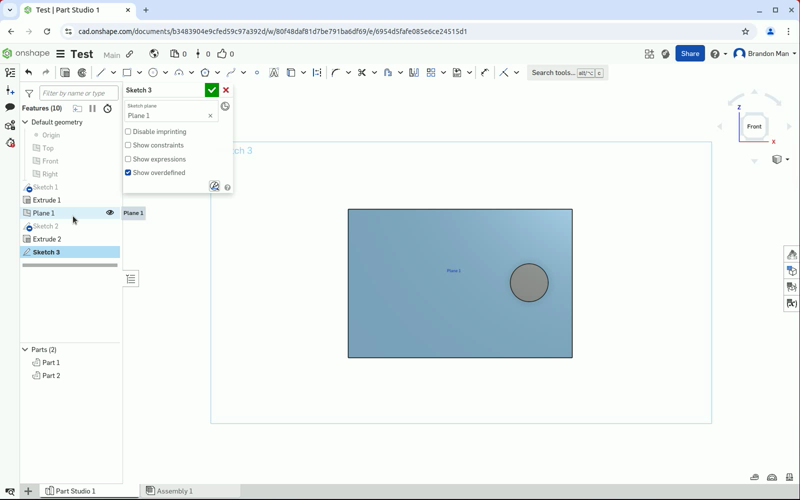
mouse_move(73, 352)
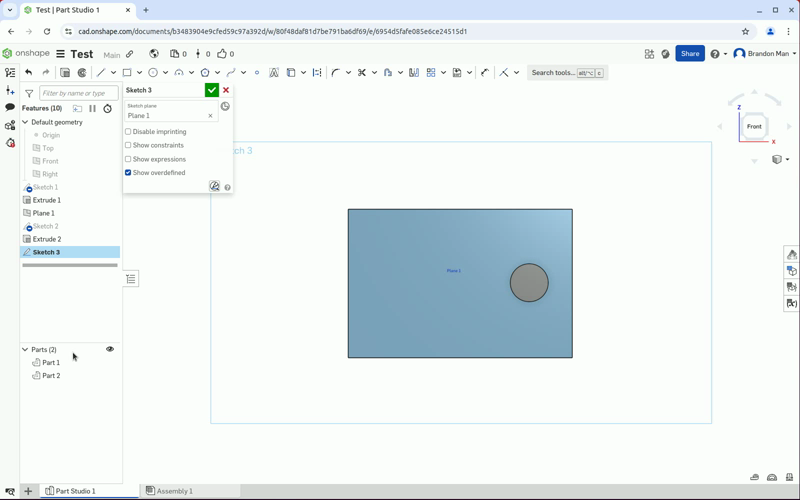
key(y)
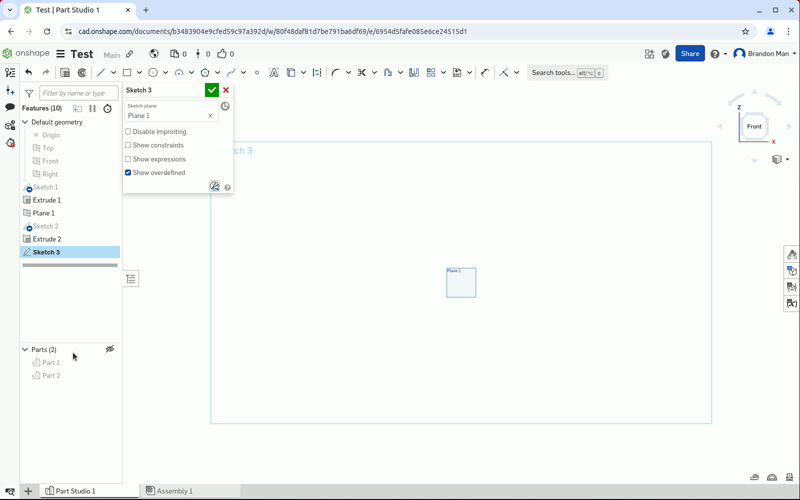
key(c)
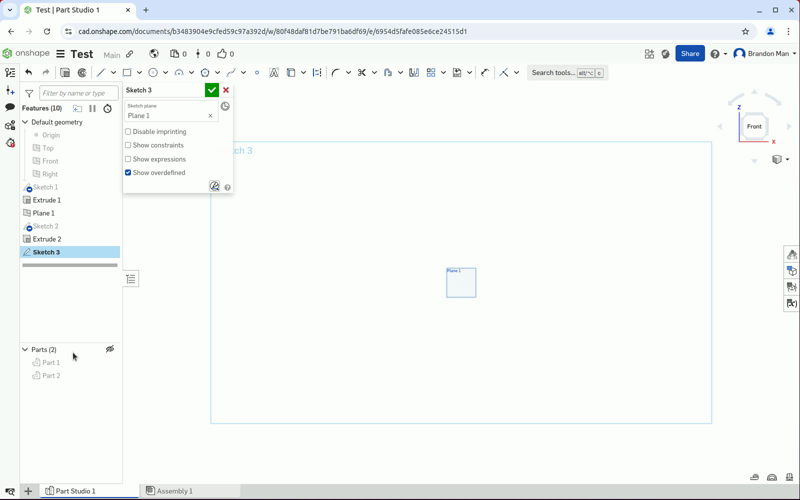
key_down(shift)
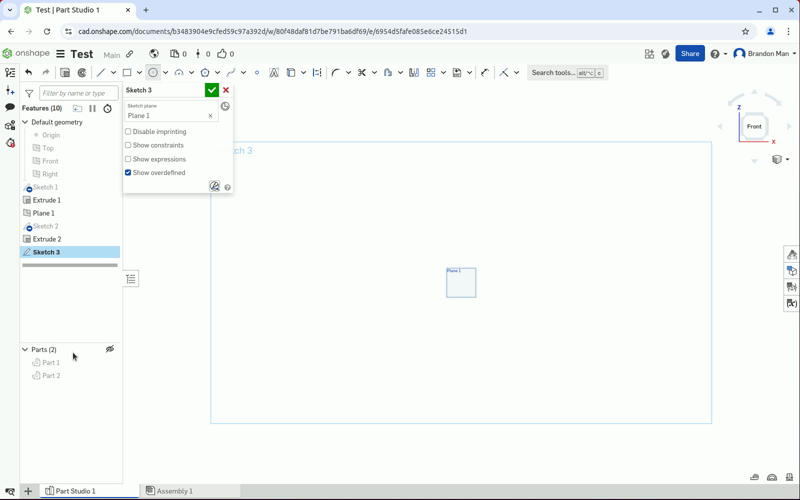
mouse_move(461, 255)
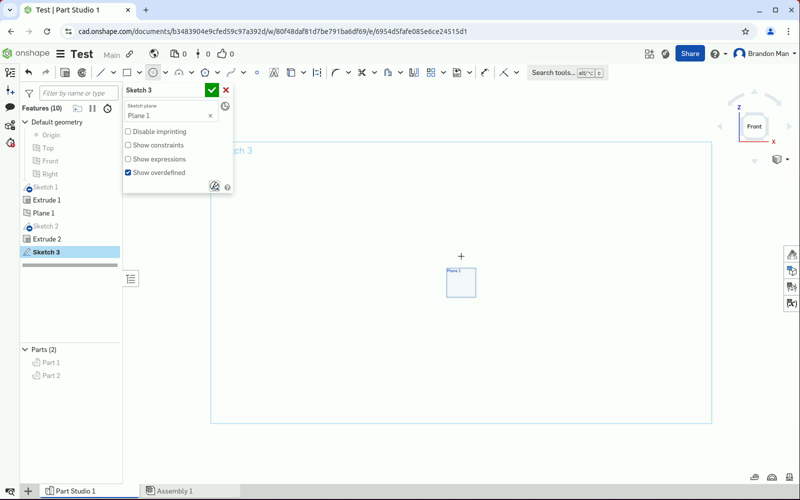
click(461, 255)
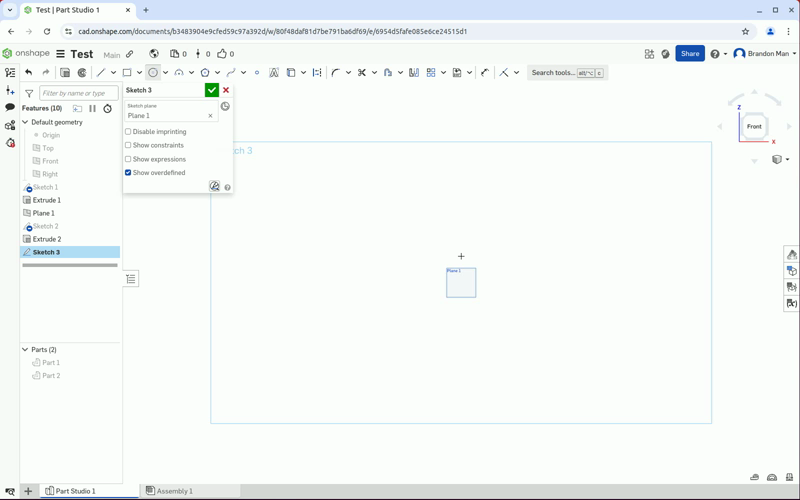
key_up(shift)
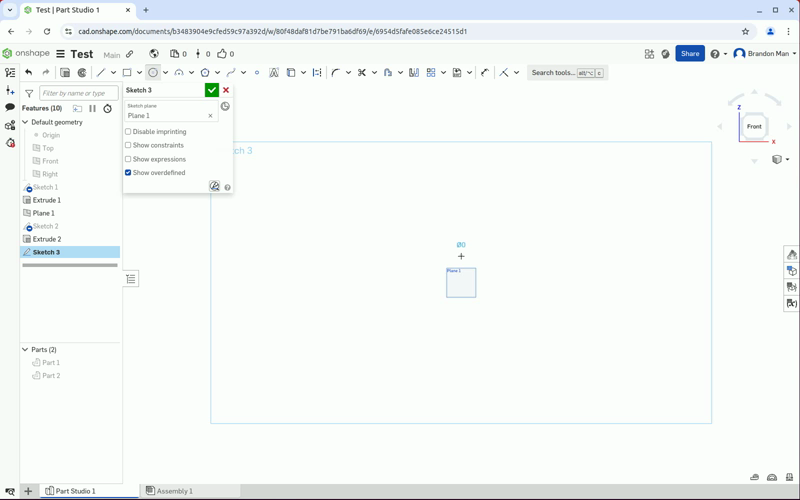
mouse_move(480, 255)
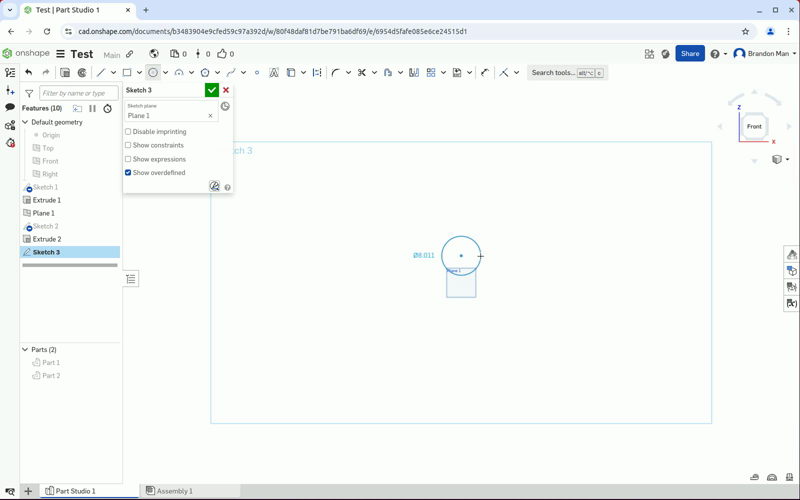
click(480, 255)
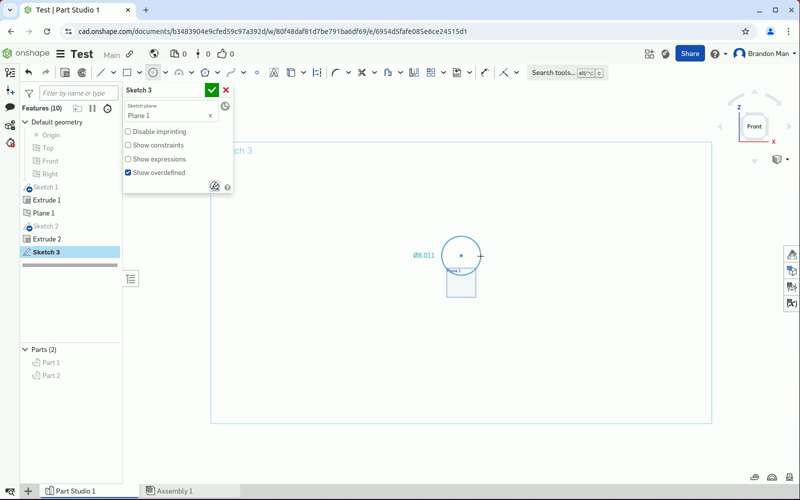
key(esc)
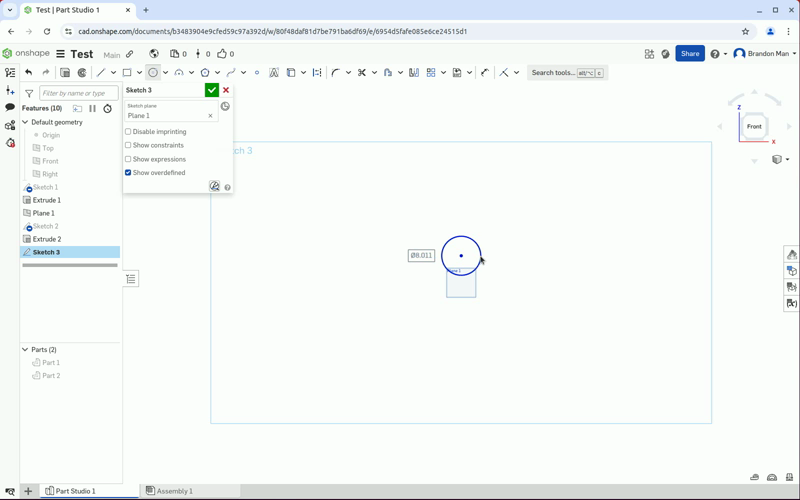
mouse_move(462, 264)
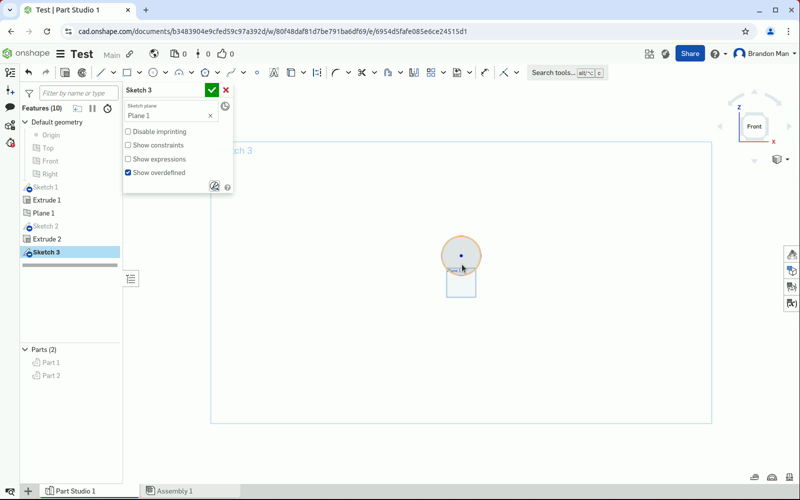
scroll(6)
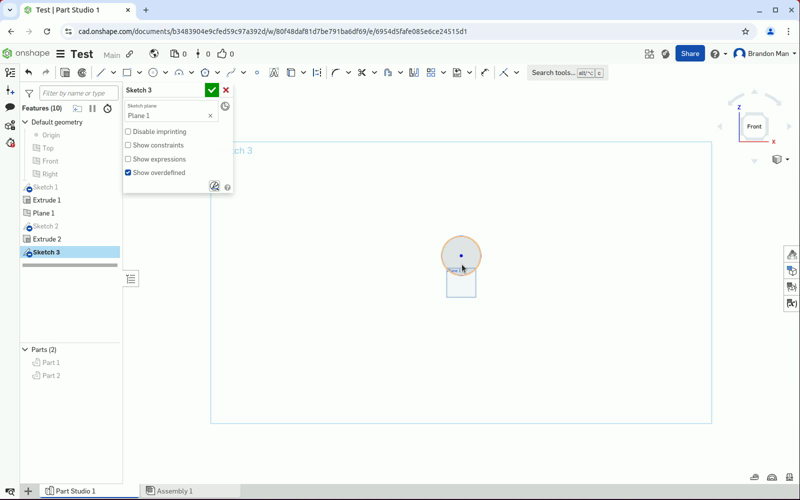
scroll(6)
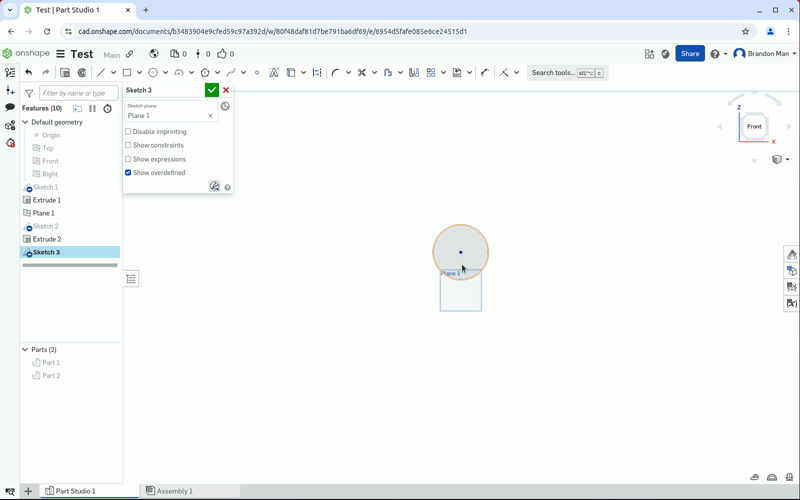
scroll(6)
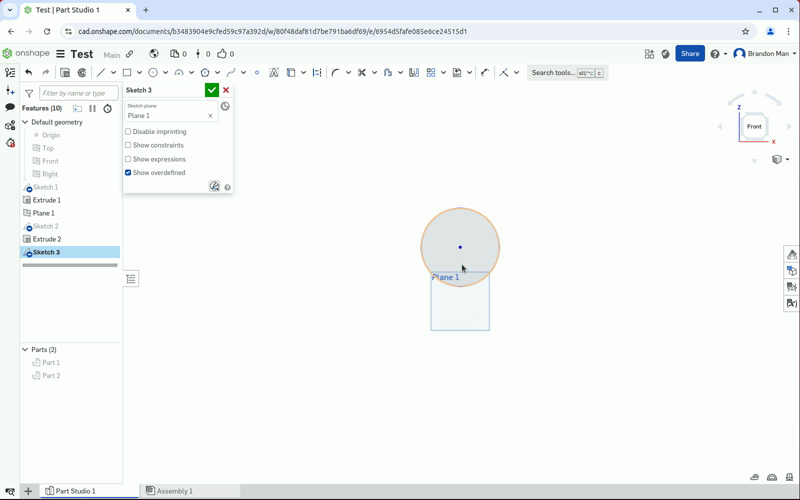
scroll(6)
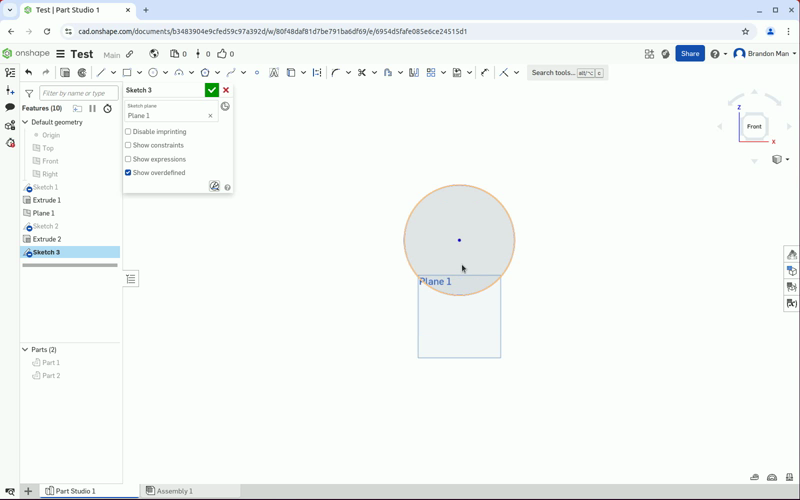
scroll(6)
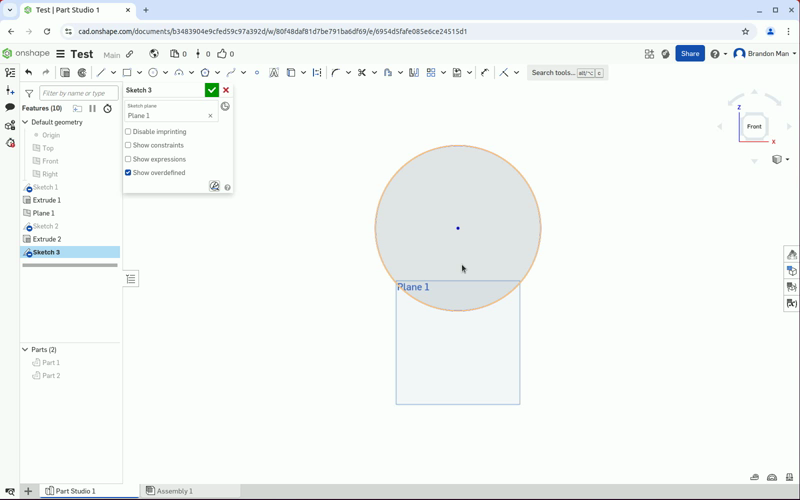
scroll(6)
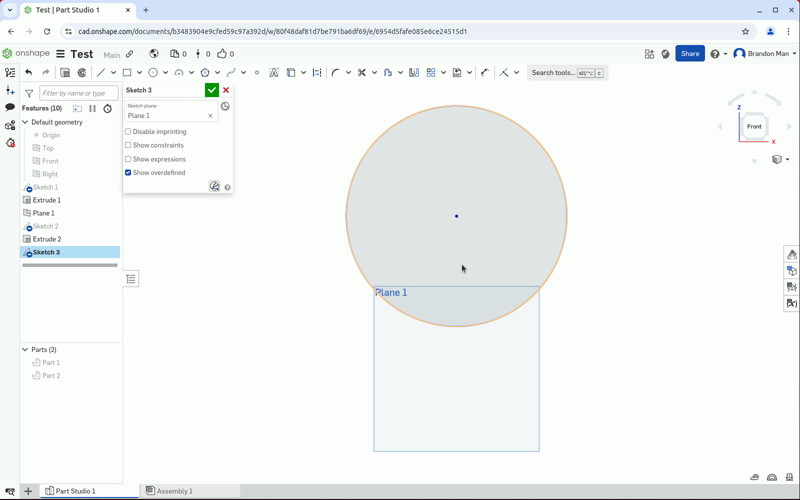
scroll(6)
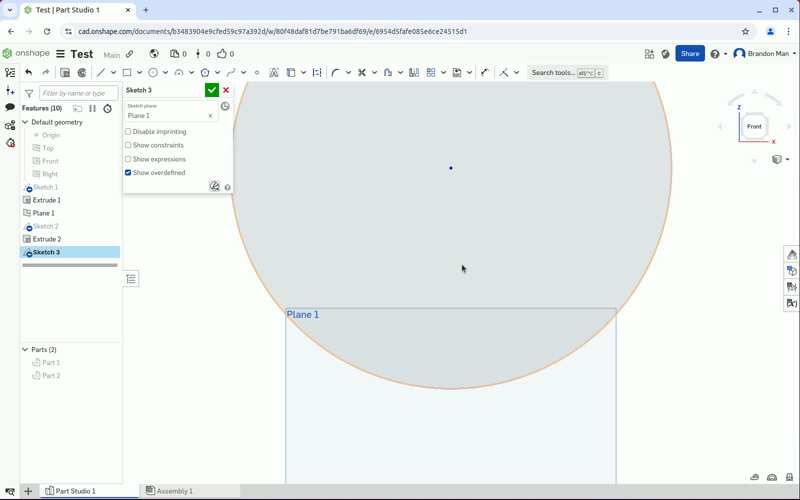
click(462, 264)
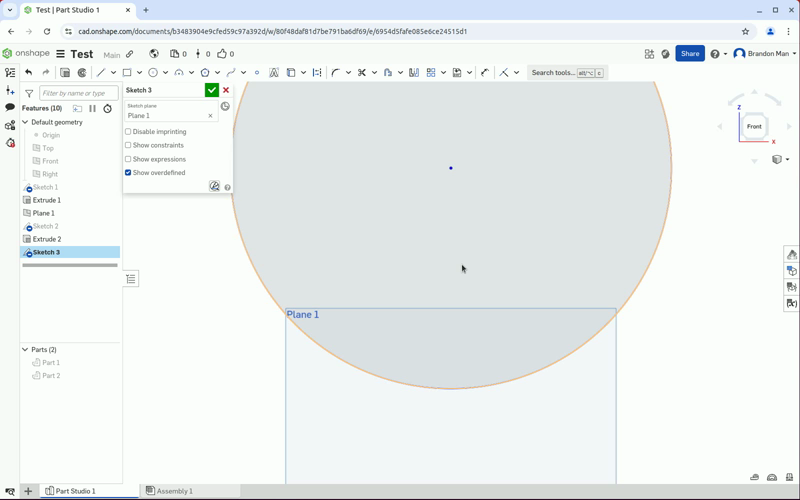
scroll(-6)
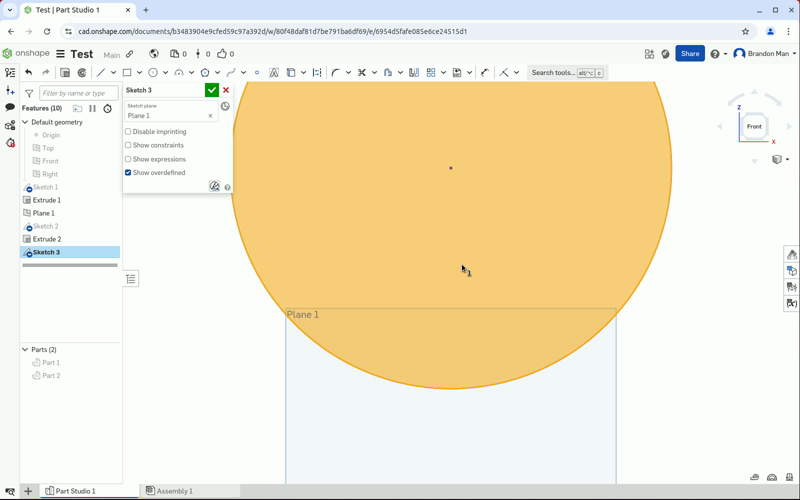
scroll(-6)
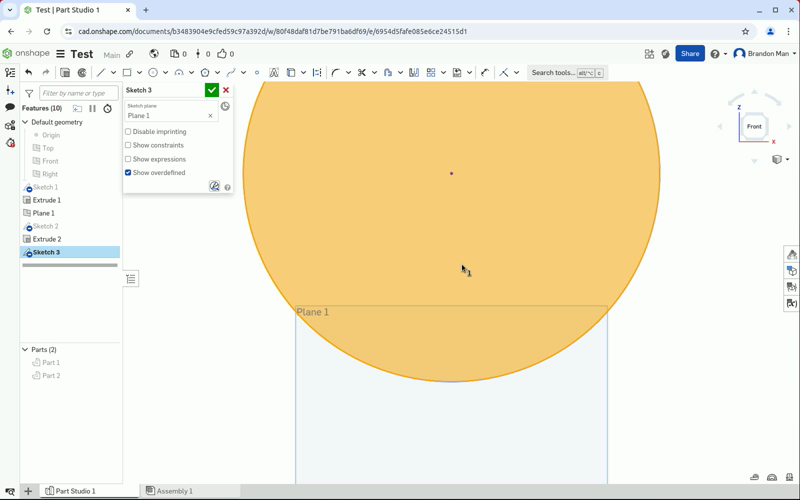
scroll(-6)
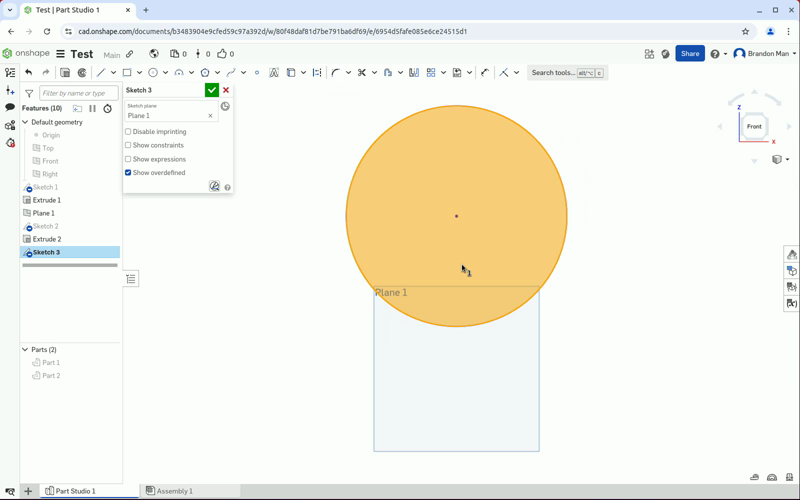
scroll(-6)
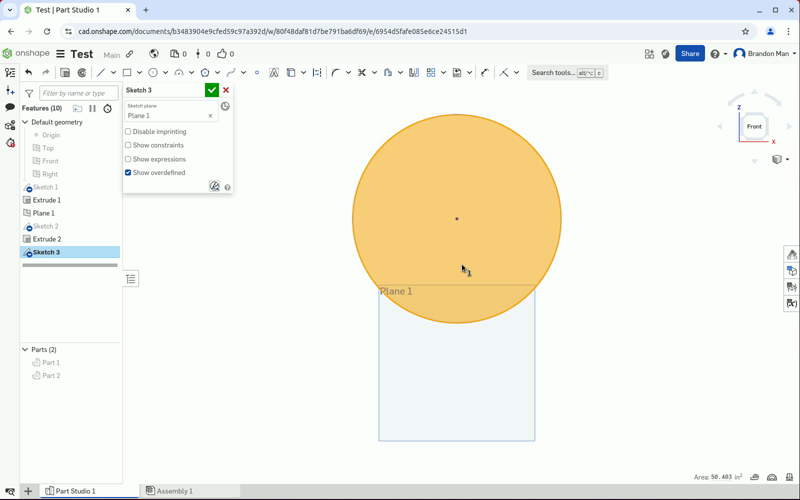
scroll(-6)
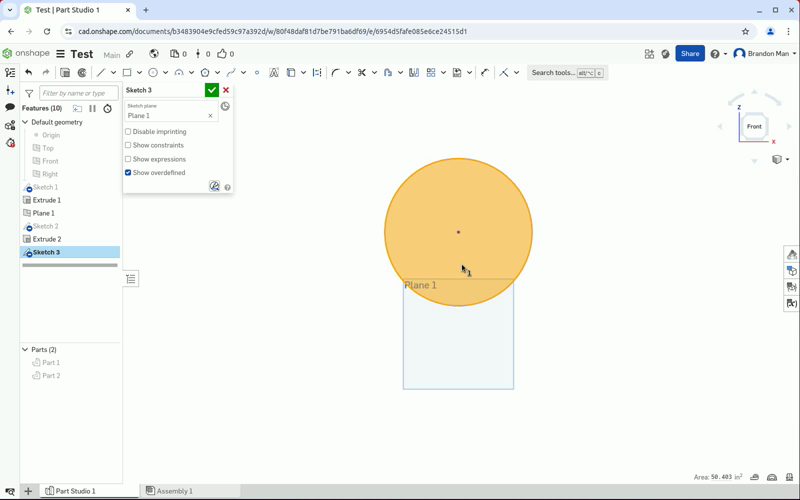
scroll(-6)
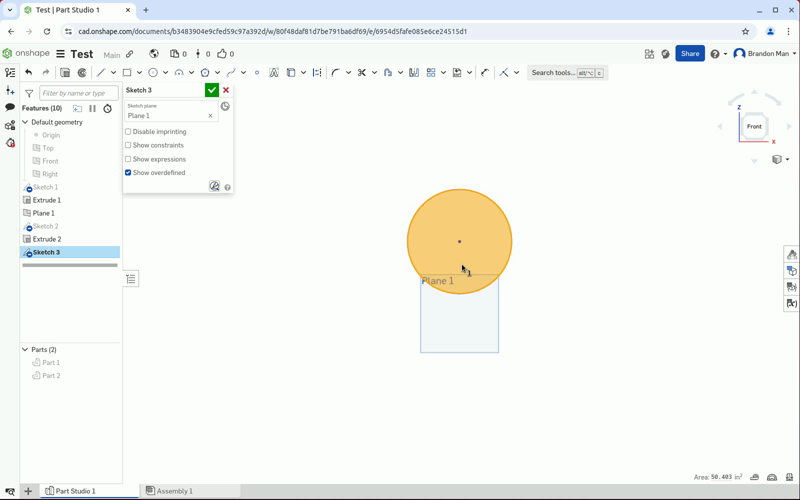
scroll(-6)
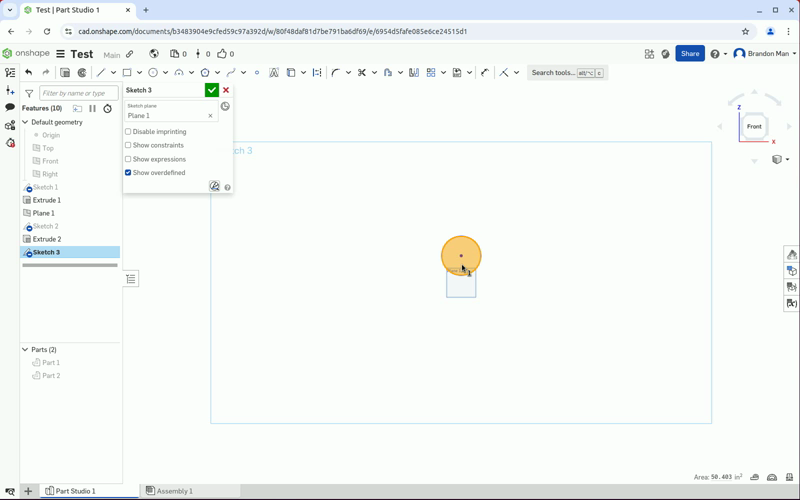
mouse_move(73, 352)
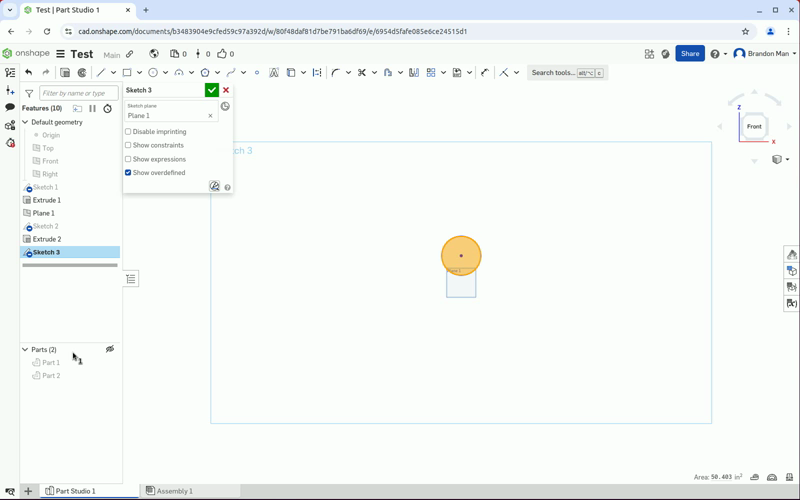
key(shift+y)
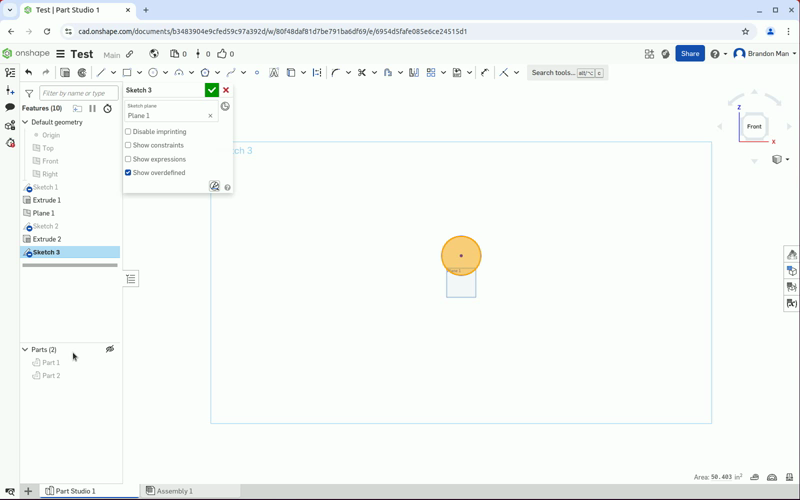
key(shift+e)
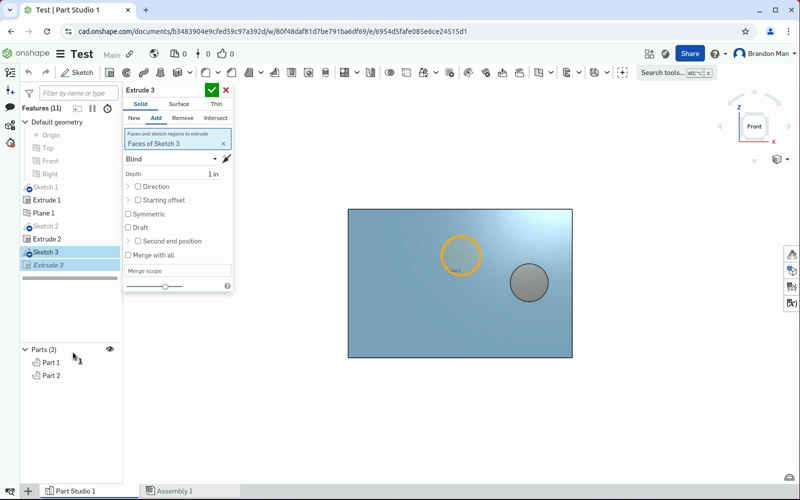
mouse_move(143, 106)
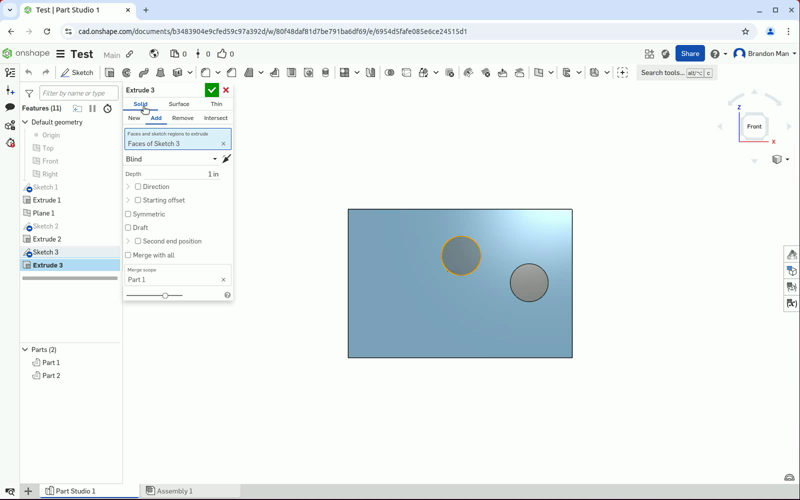
click(143, 106)
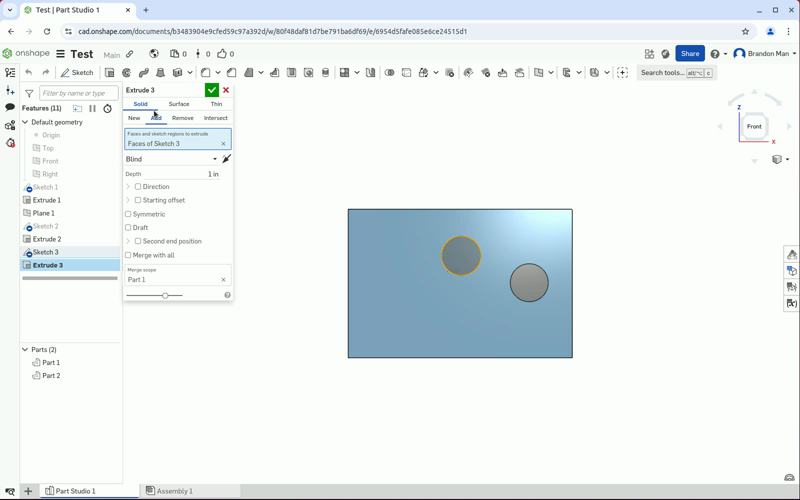
mouse_move(186, 120)
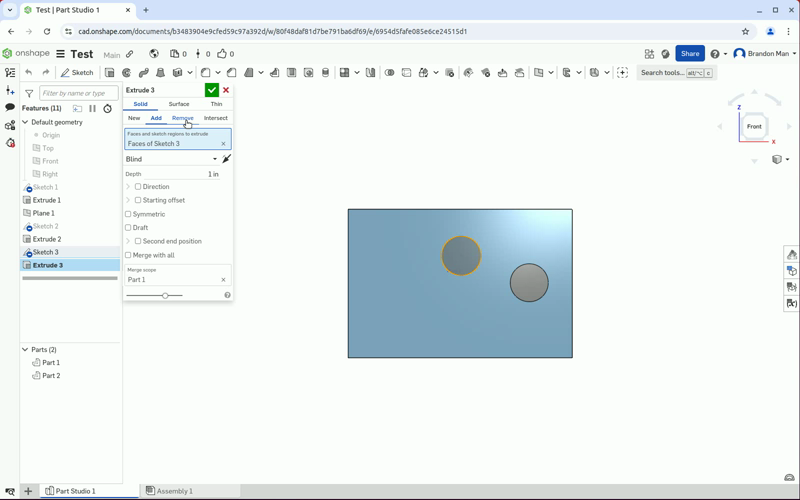
click(186, 120)
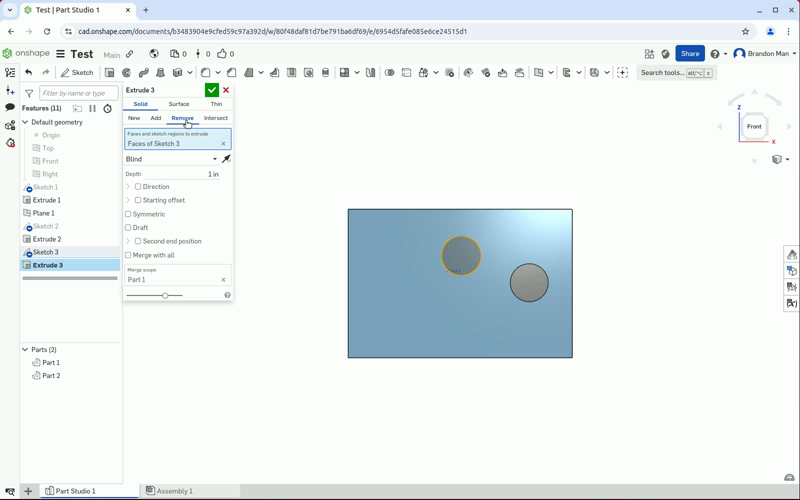
key(tab, 4)
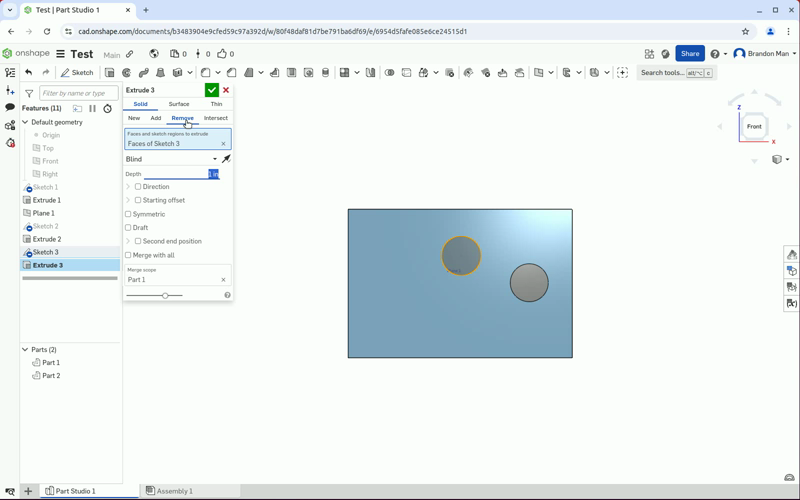
text(19.257)
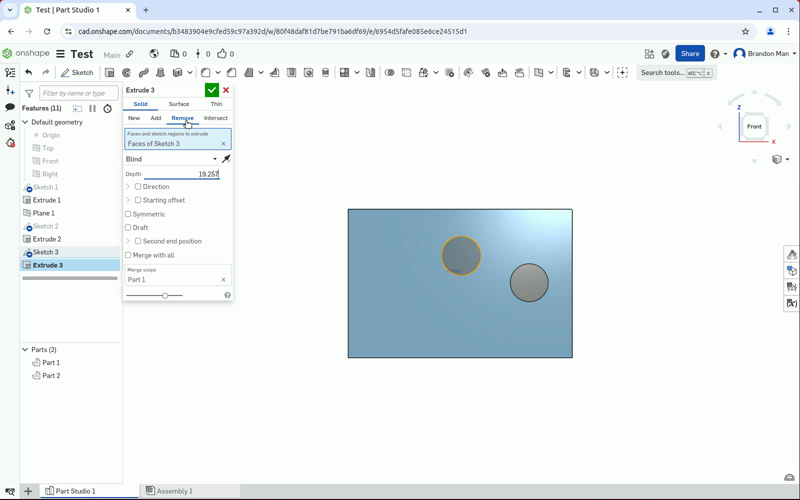
key(tab, 6)
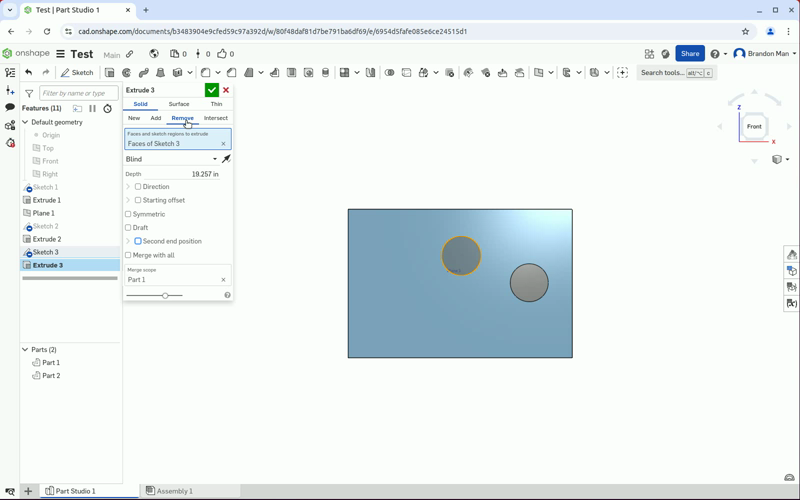
key(space)
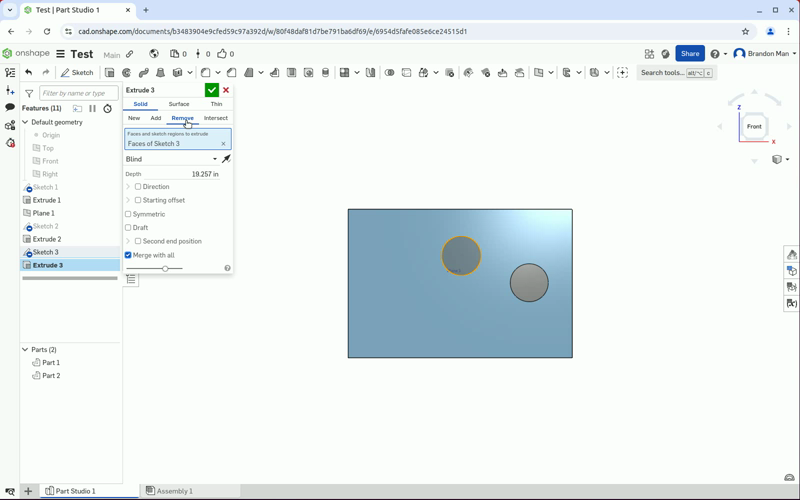
key(enter)
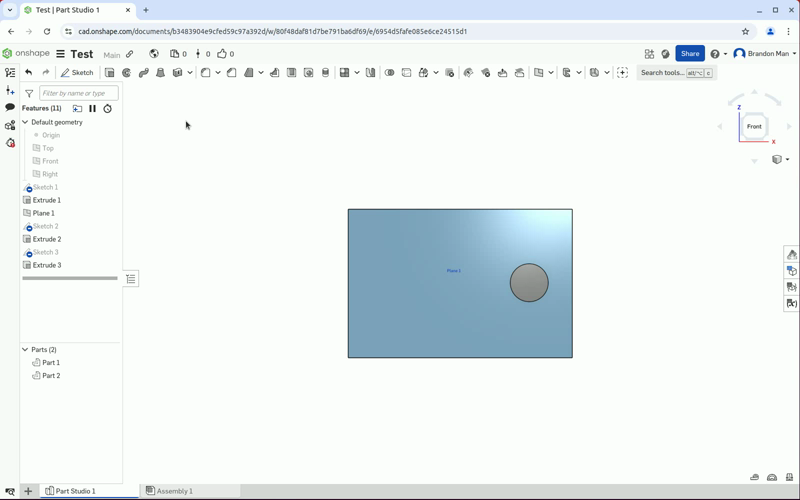
key(shift+h)
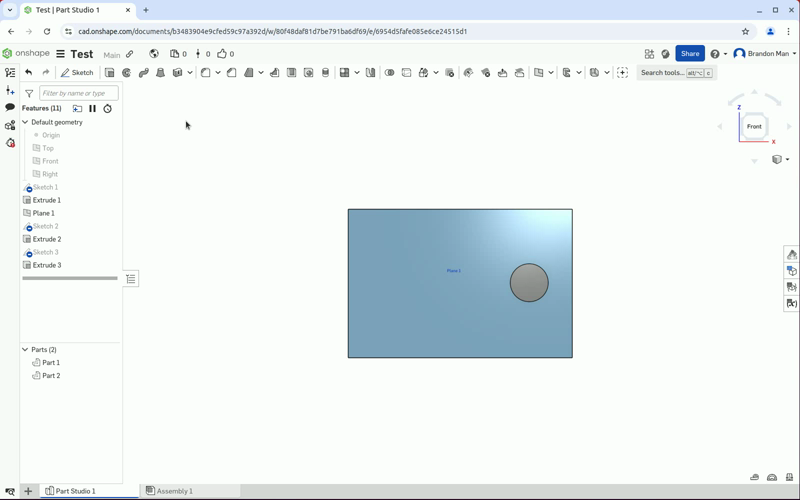
key(shift+h)
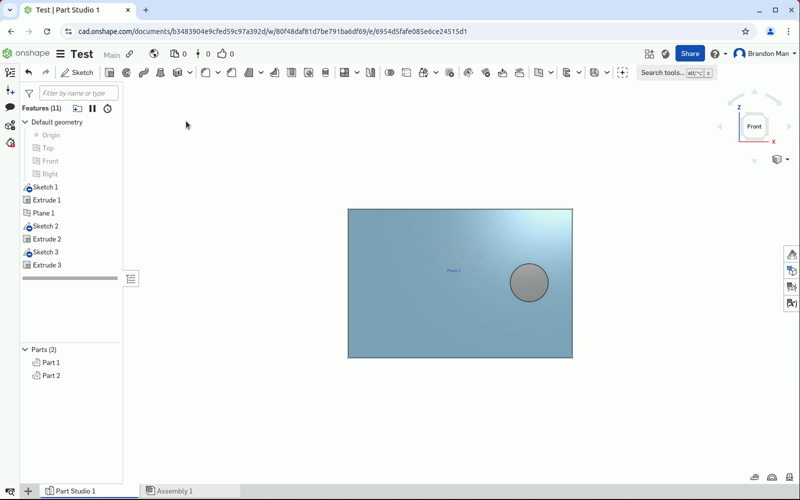
key(shift+7)
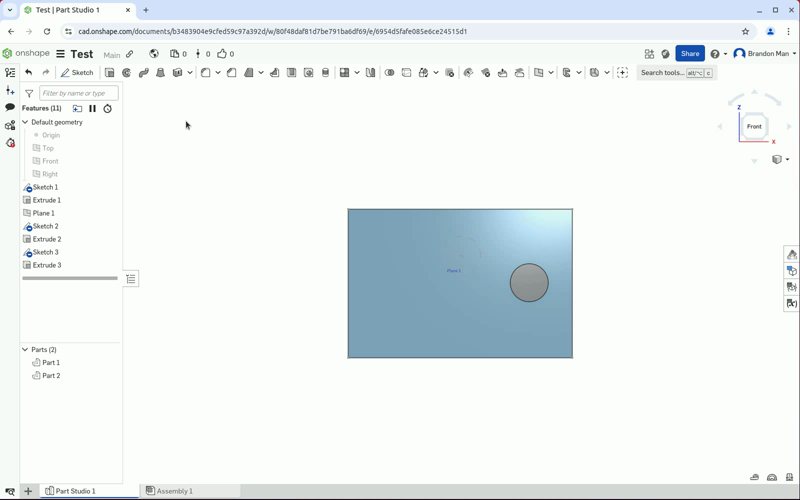
key(left, 2)
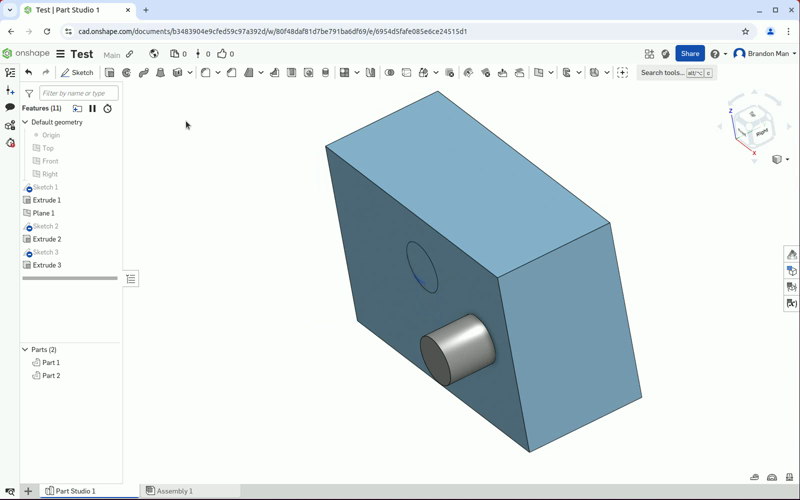
key(down, 2)
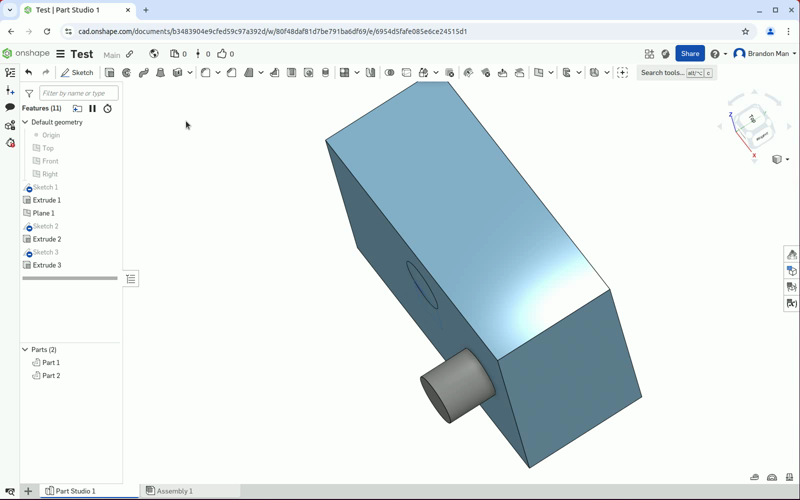
key(up, 2)
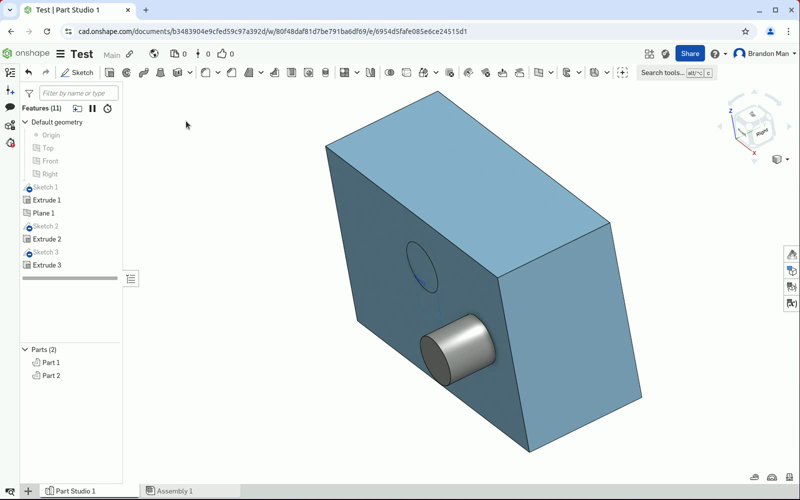
key(right, 2)
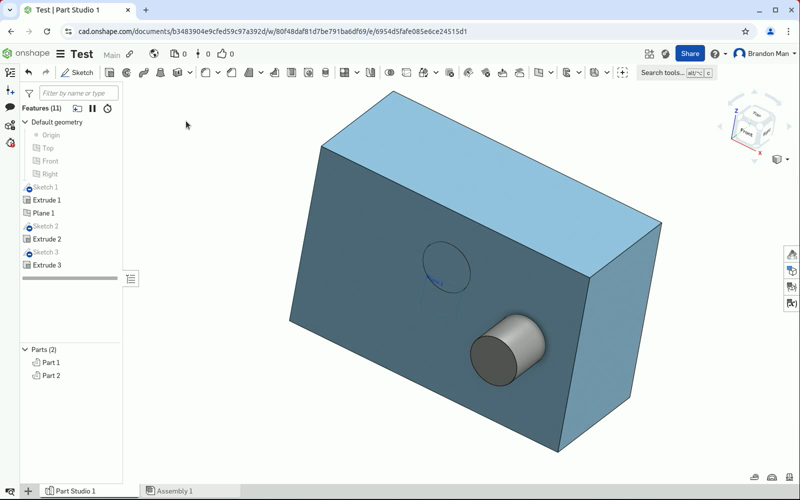
mouse_move(73, 189)
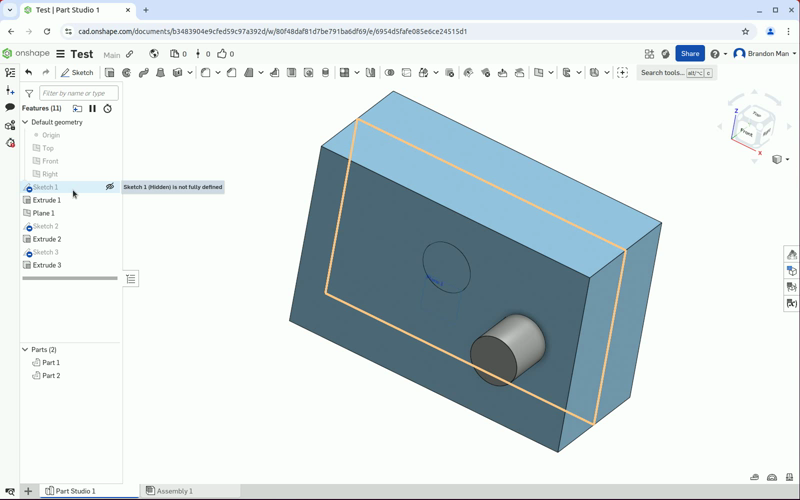
click(73, 189)